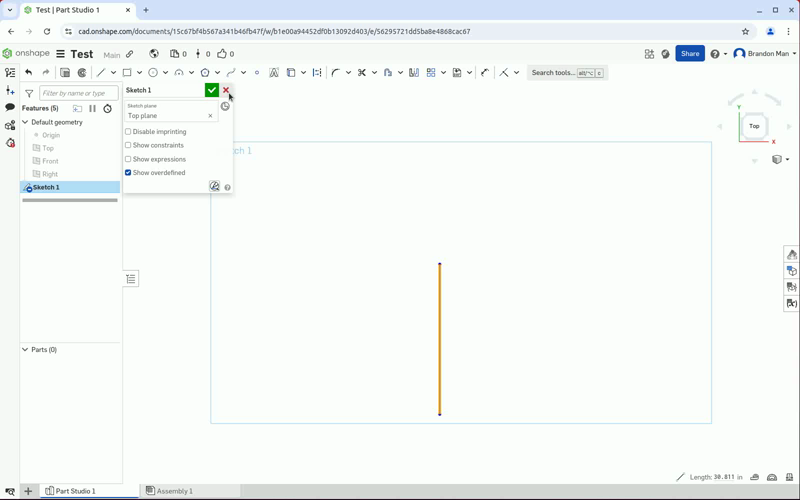
key(shift+h)
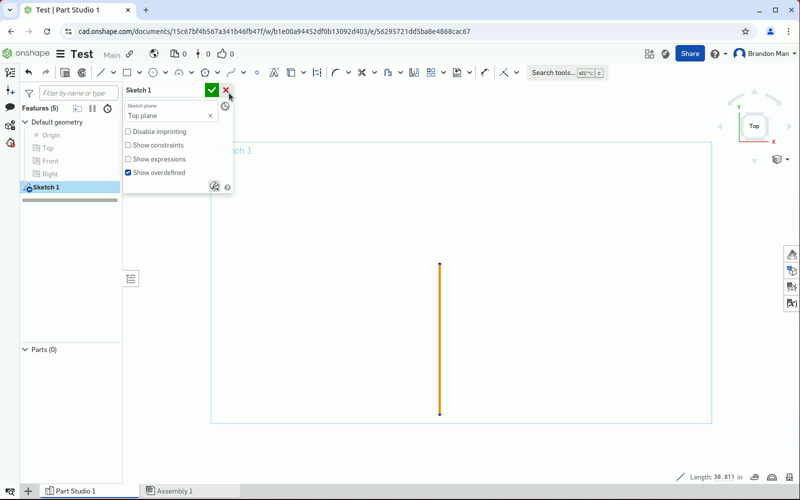
key(shift+s)
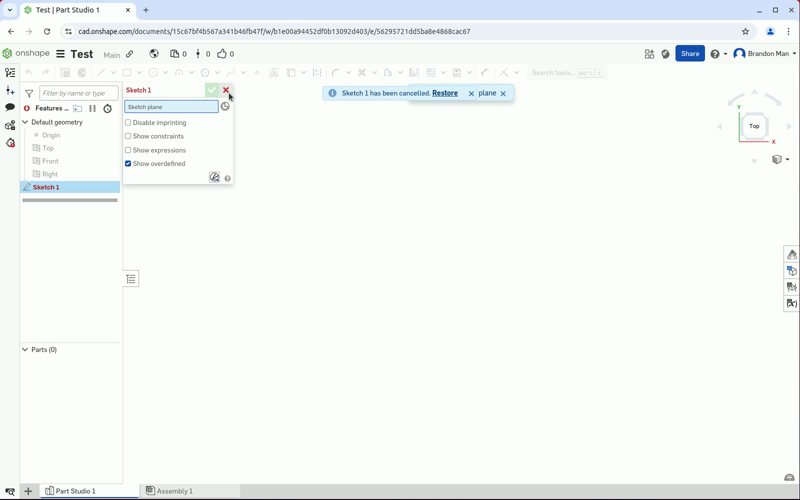
mouse_move(73, 150)
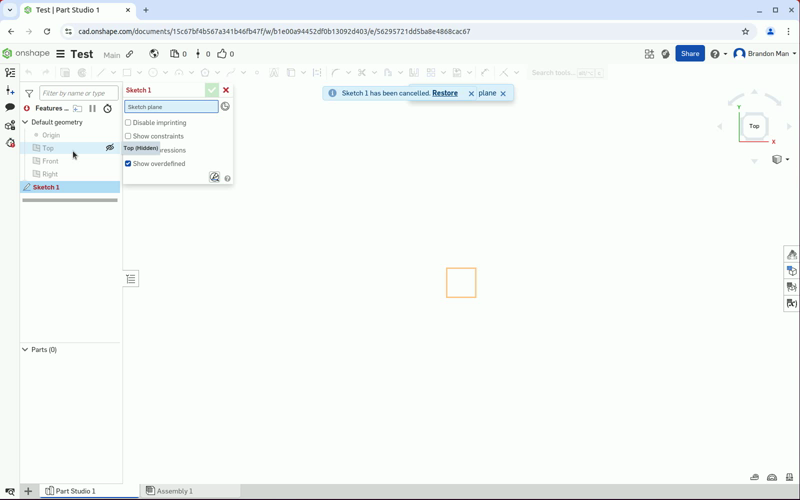
click(73, 150)
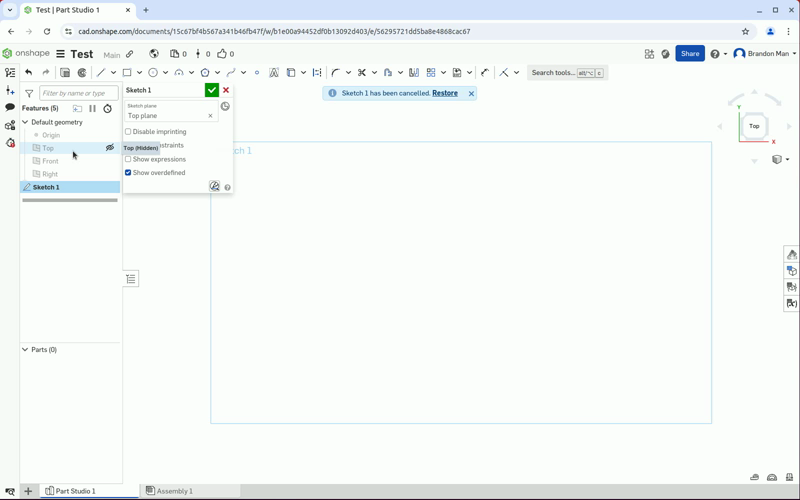
mouse_move(73, 352)
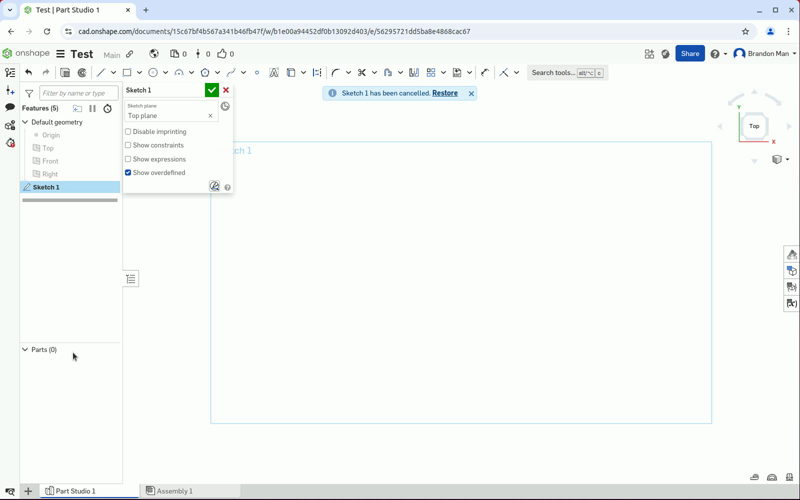
key(y)
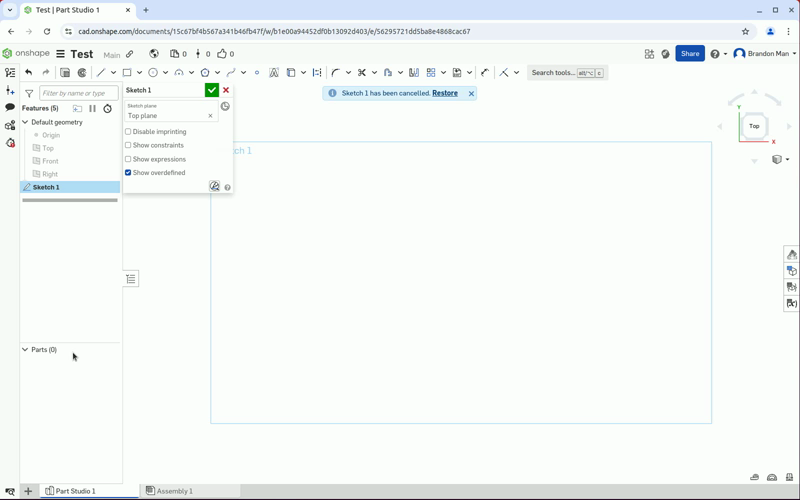
key(c)
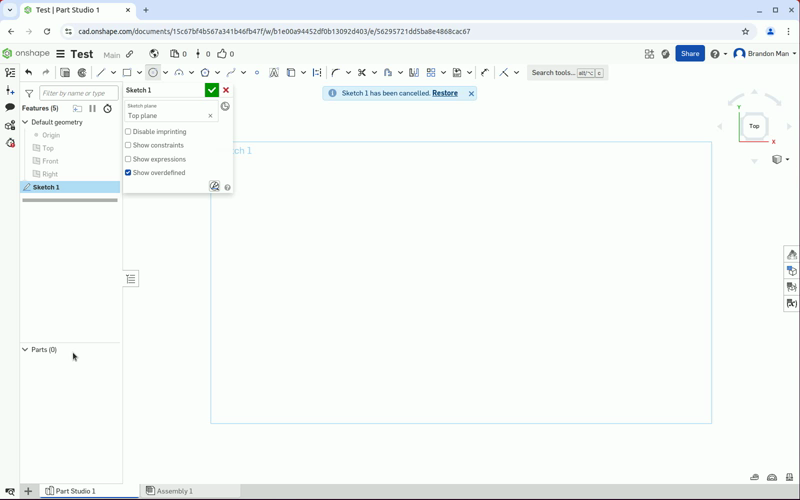
key_down(shift)
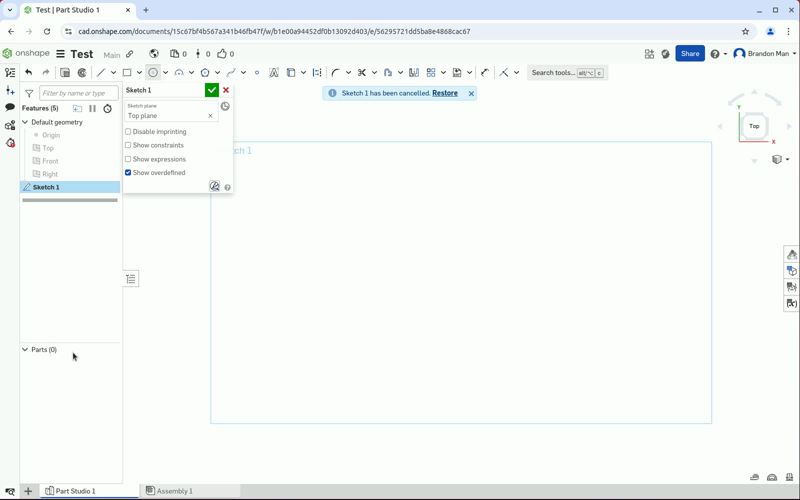
mouse_move(461, 282)
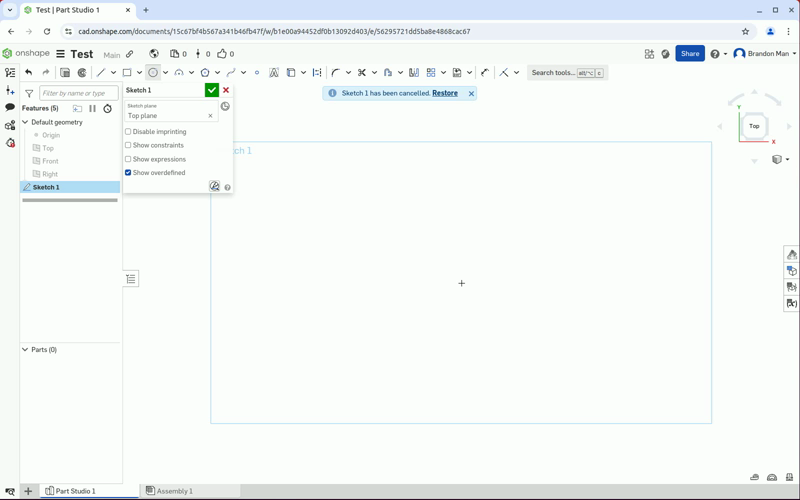
click(461, 282)
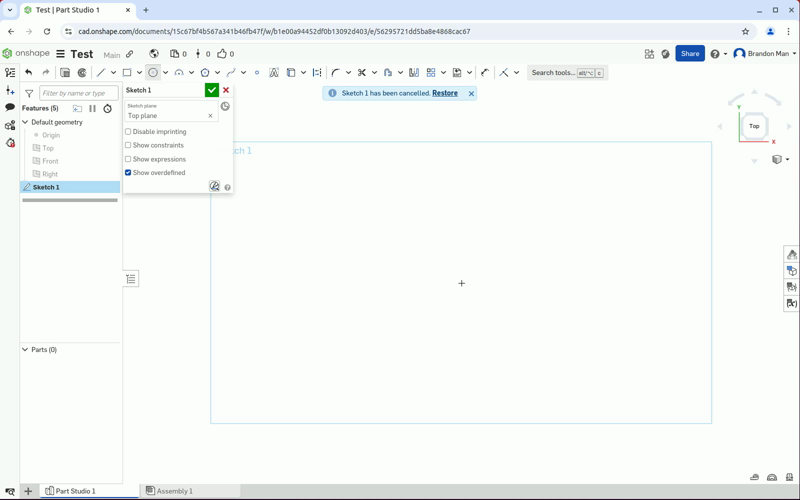
key_up(shift)
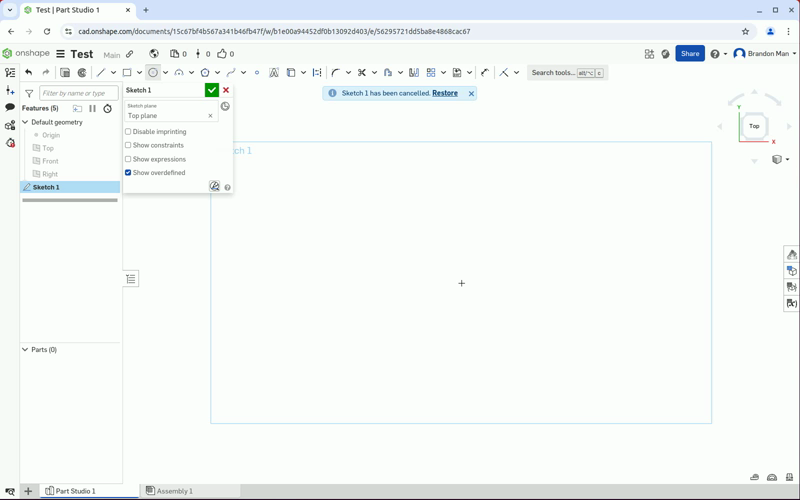
mouse_move(507, 282)
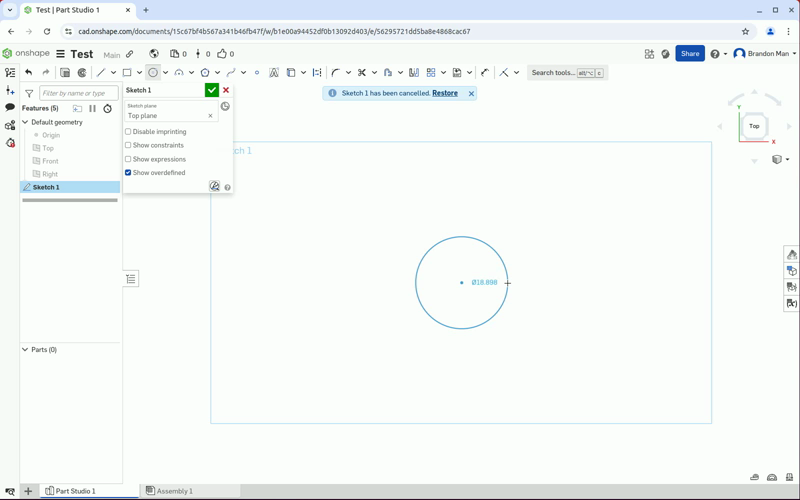
click(507, 282)
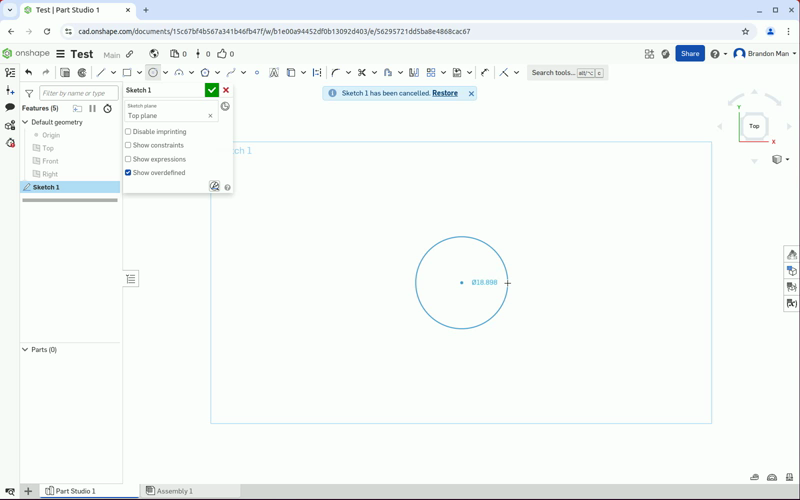
key(esc)
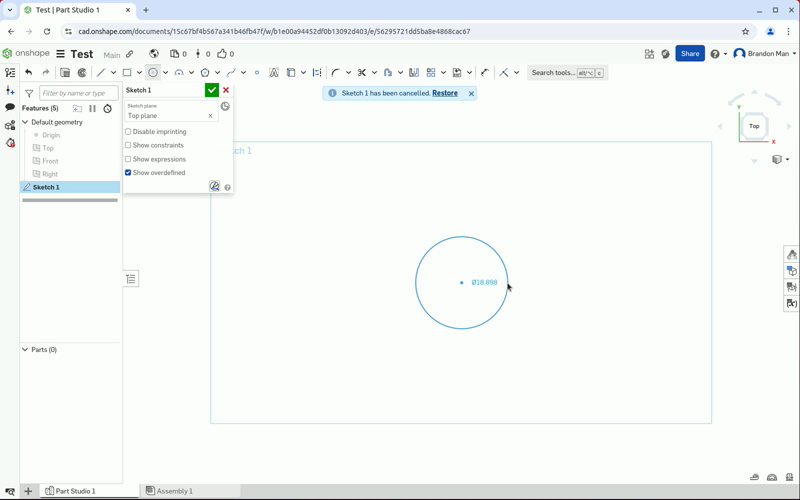
mouse_move(486, 253)
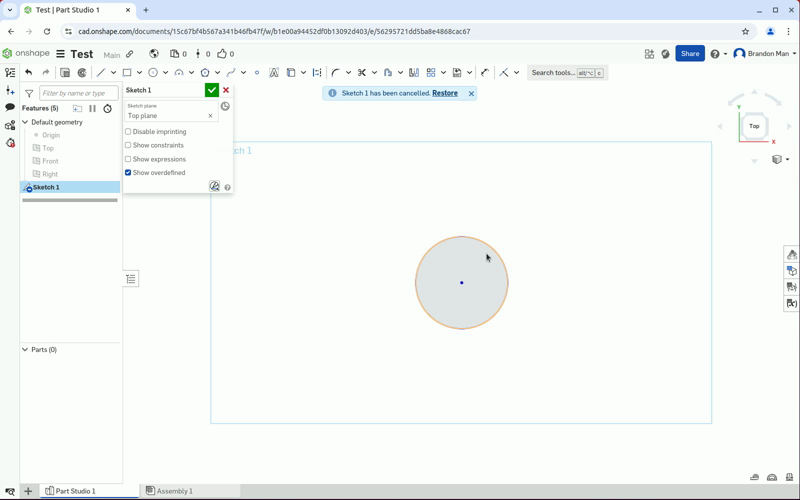
click(486, 253)
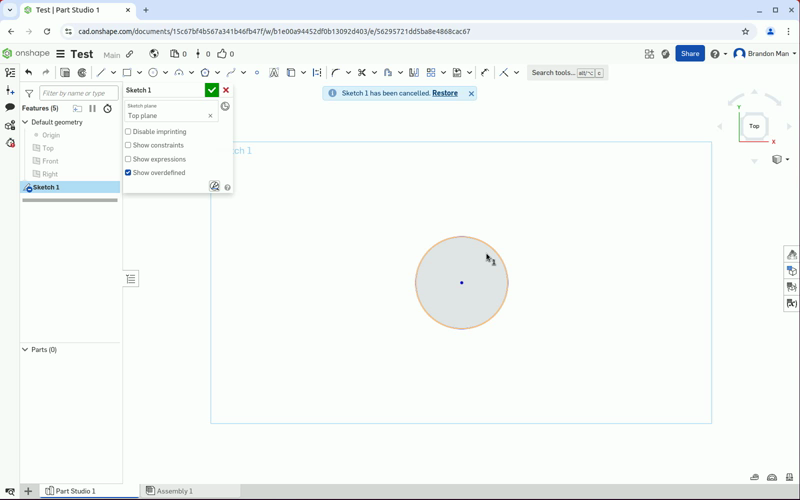
mouse_move(73, 352)
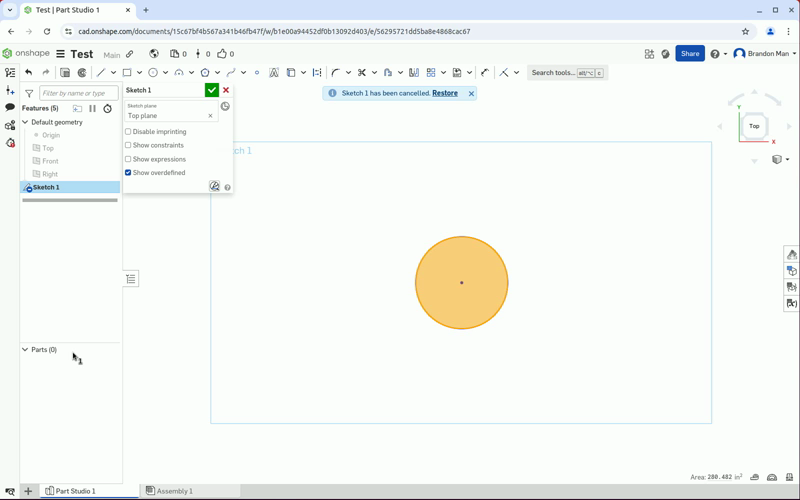
key(shift+y)
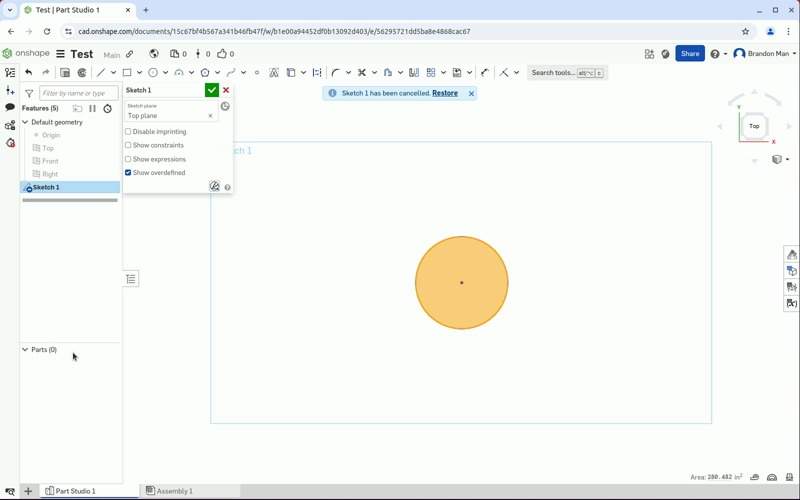
key(shift+e)
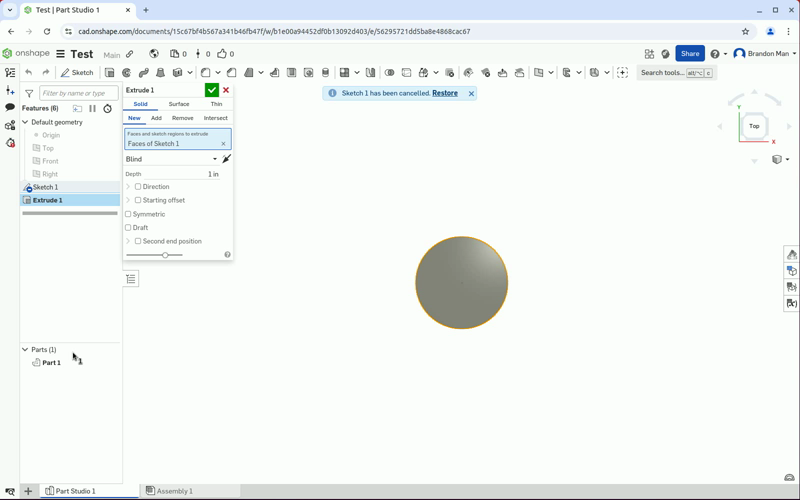
mouse_move(143, 106)
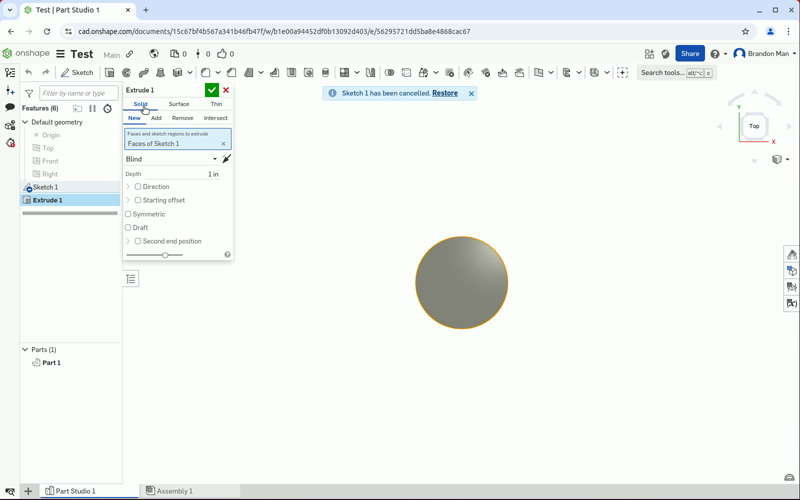
click(143, 106)
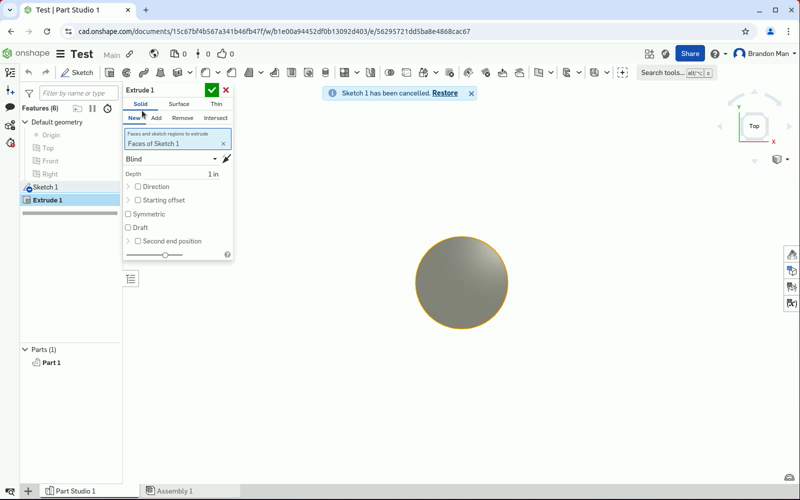
mouse_move(137, 120)
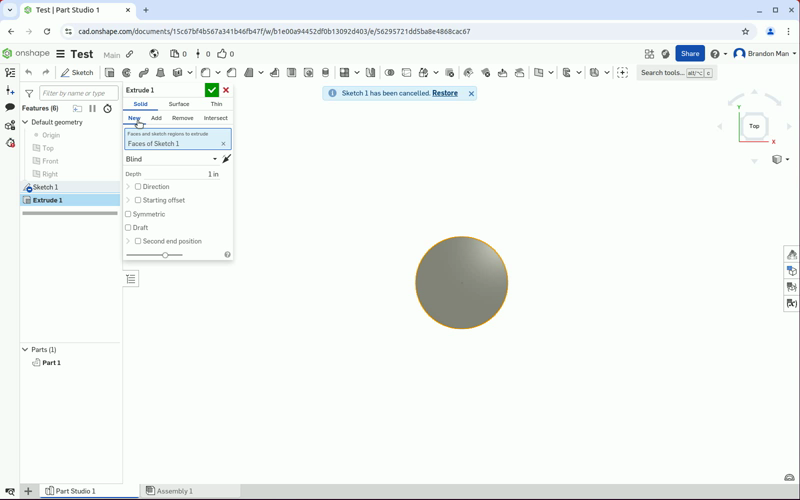
click(137, 120)
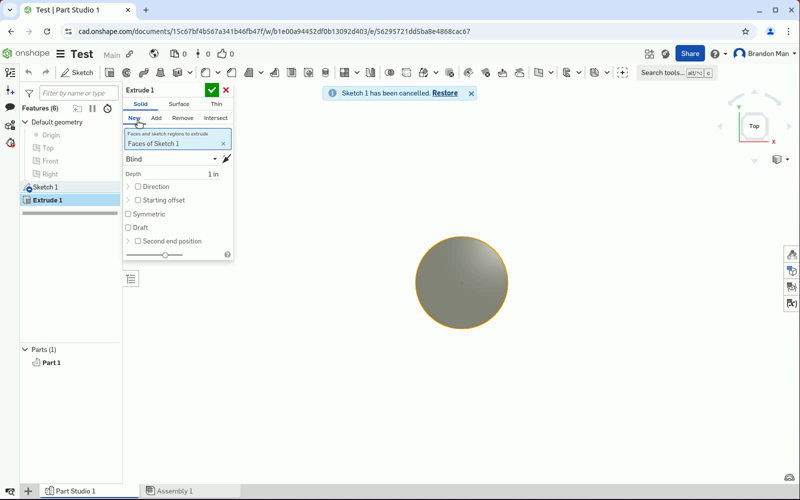
key(tab, 4)
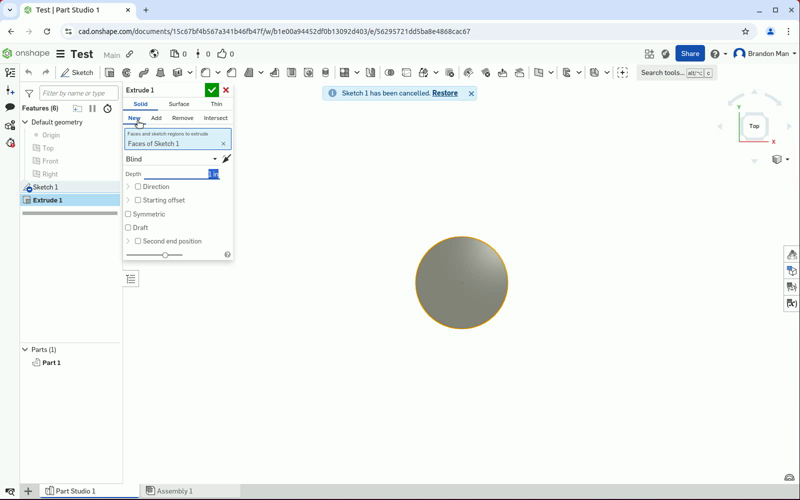
text(23.108)
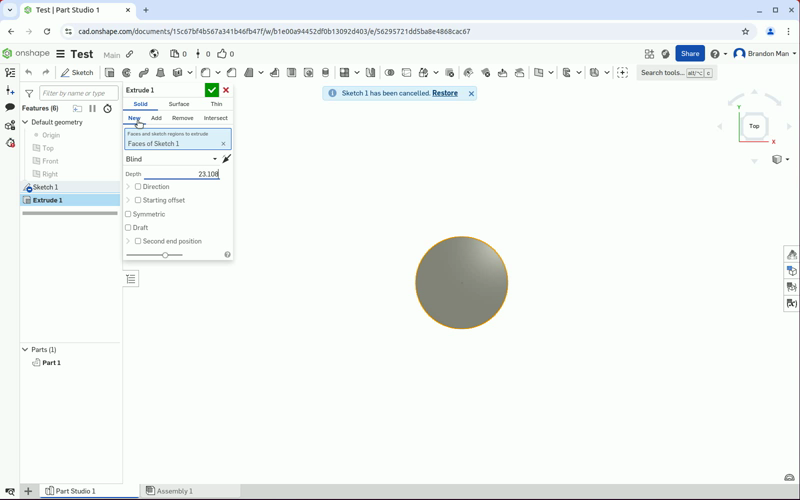
key(enter)
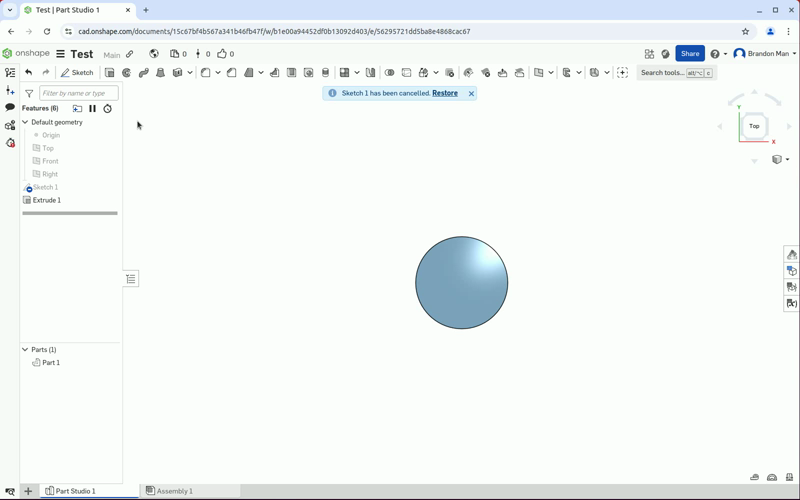
key(shift+h)
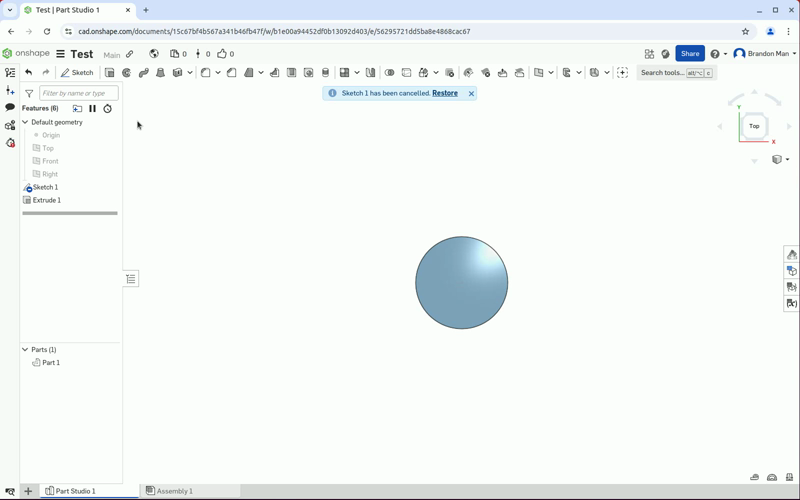
key(shift+h)
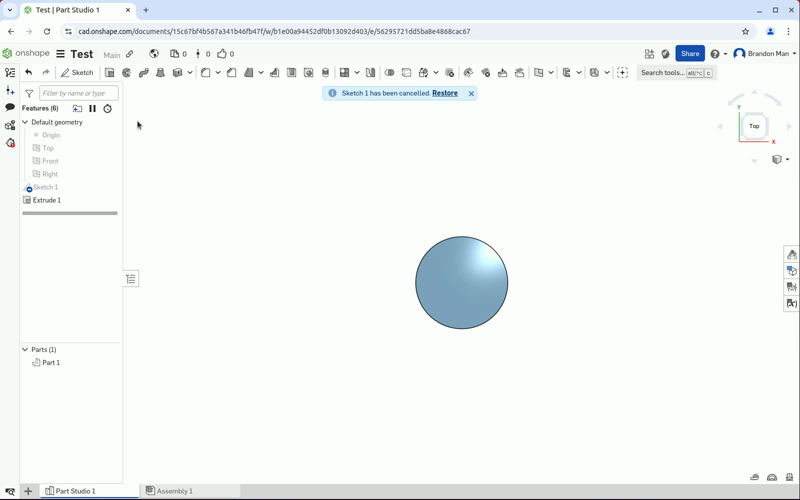
mouse_move(73, 189)
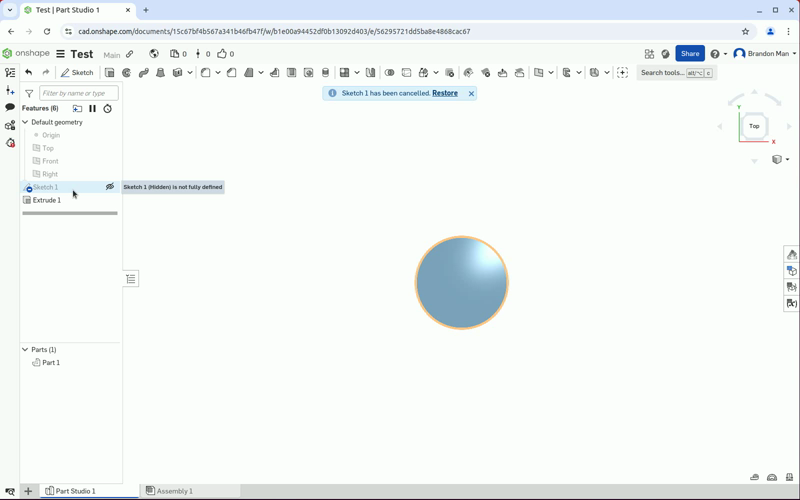
click(73, 189)
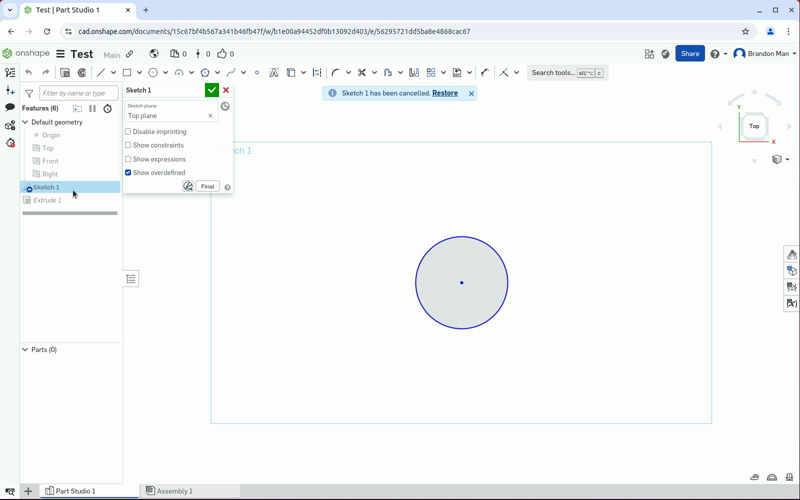
mouse_move(229, 92)
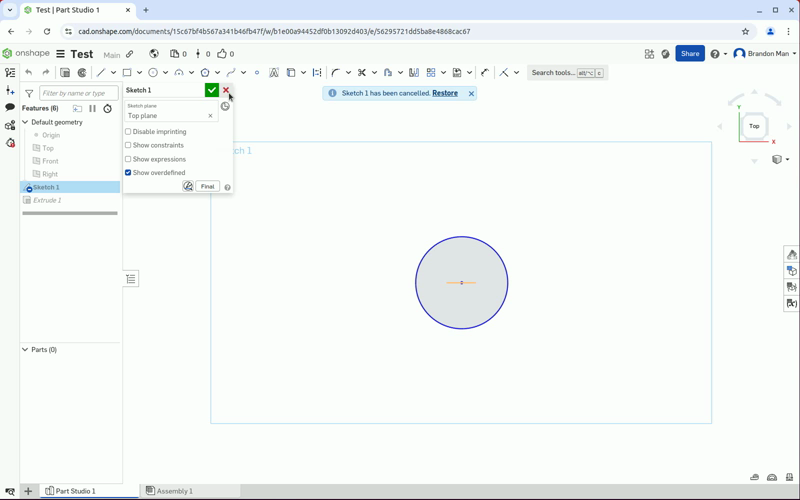
click(229, 92)
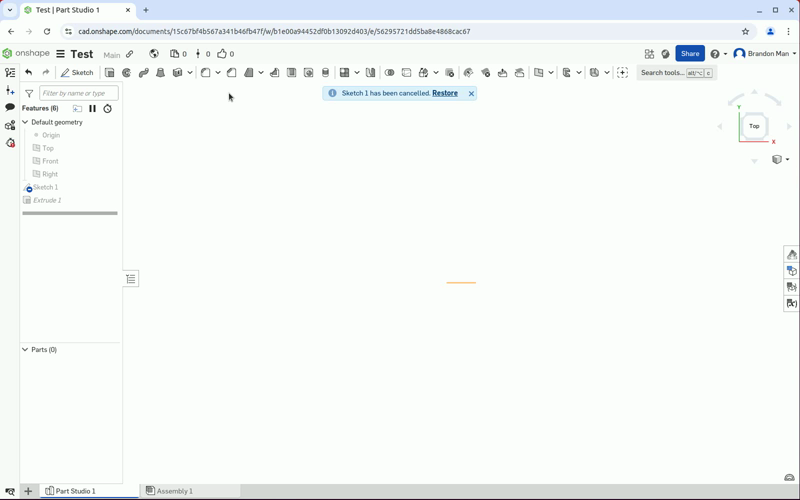
mouse_move(541, 75)
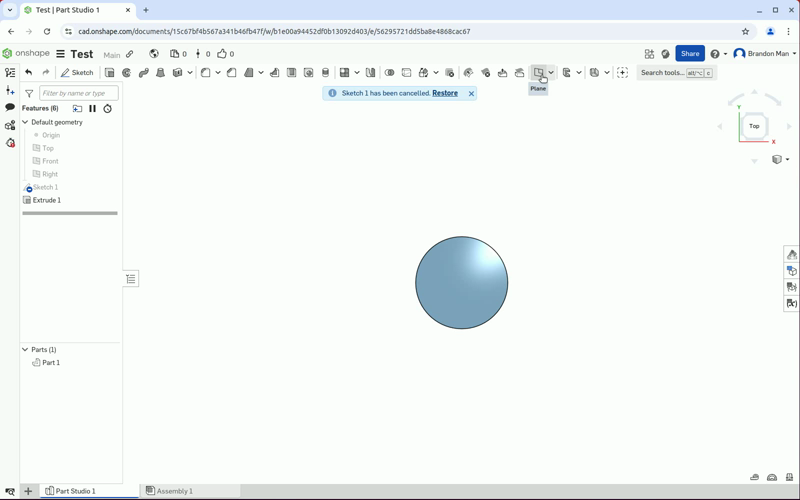
click(541, 75)
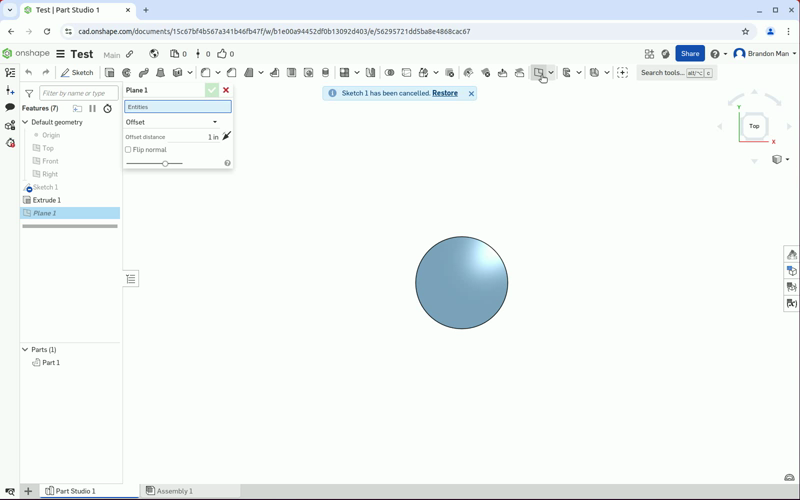
mouse_move(73, 150)
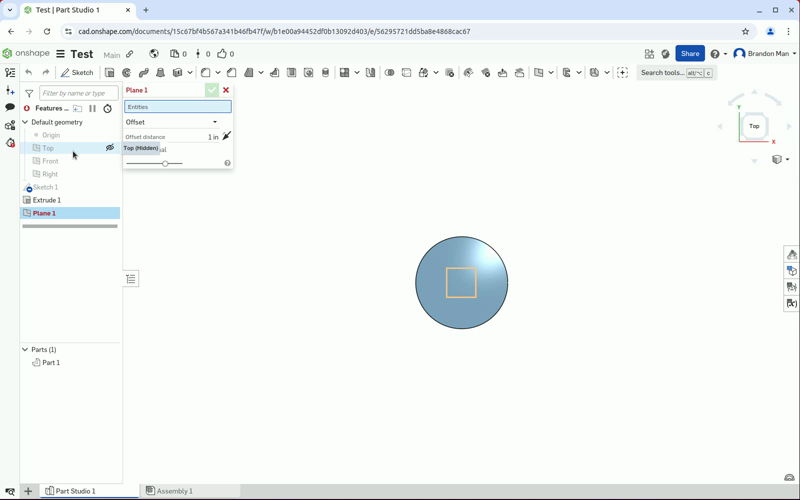
click(73, 150)
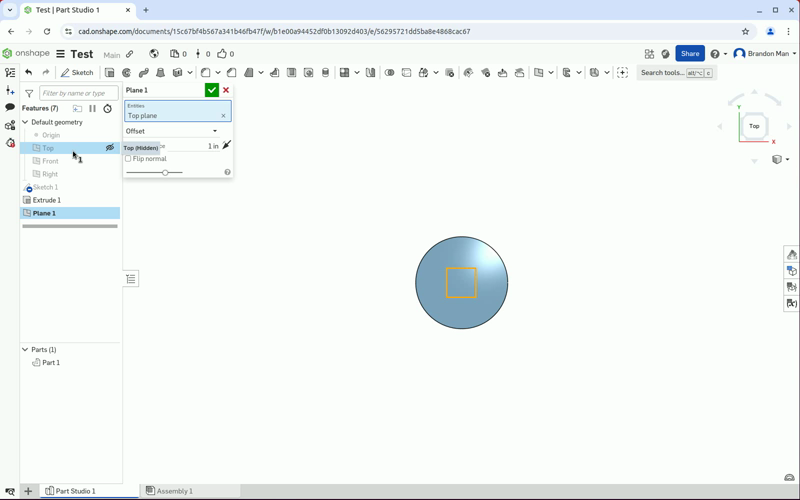
key(tab, 2)
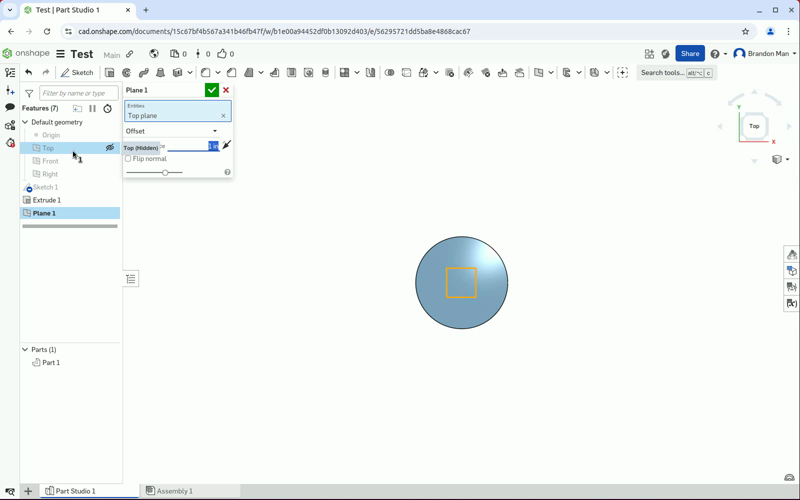
text(23.108)
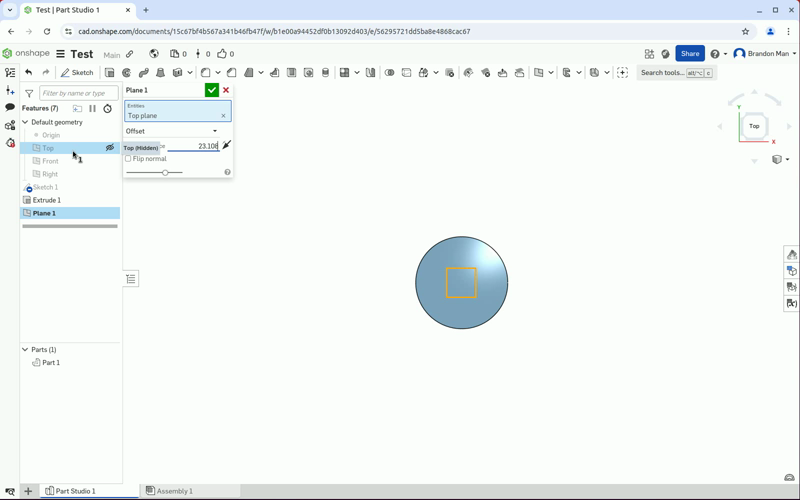
key(enter, 2)
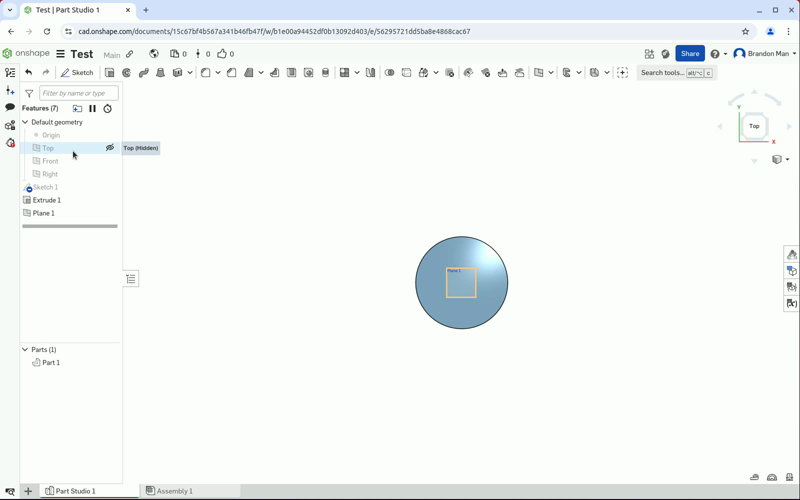
key(shift+s)
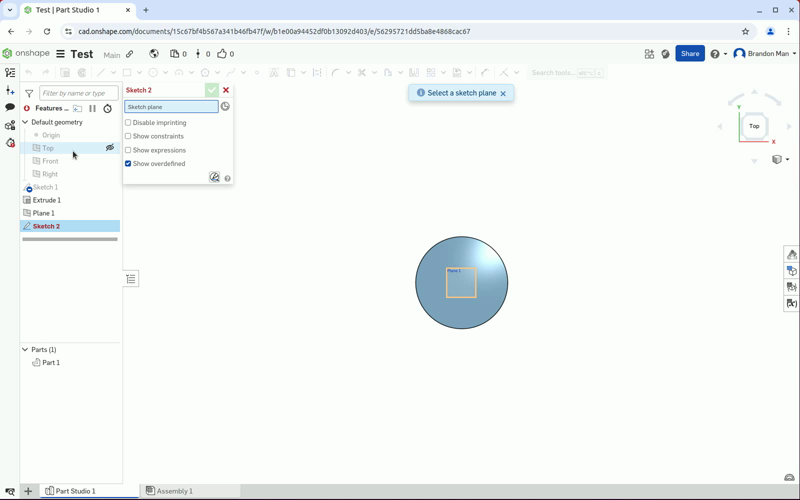
mouse_move(73, 215)
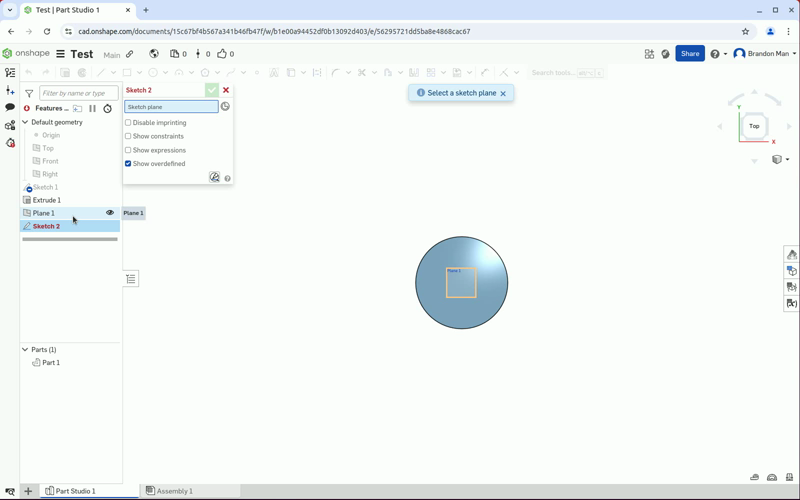
click(73, 215)
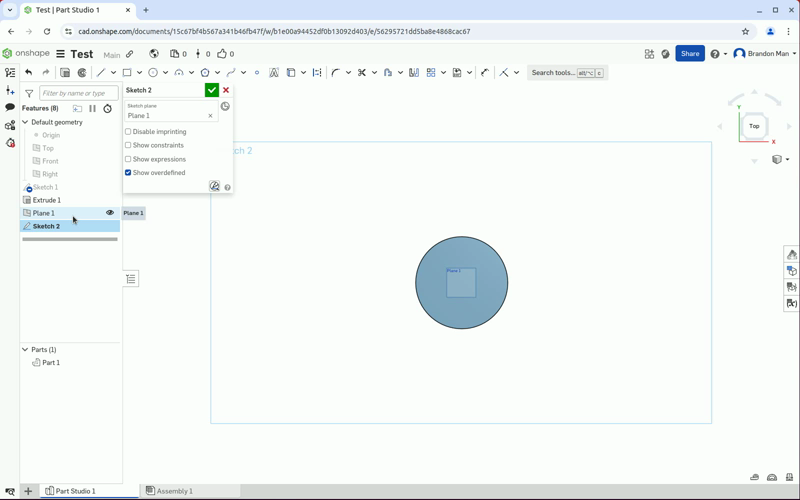
mouse_move(73, 352)
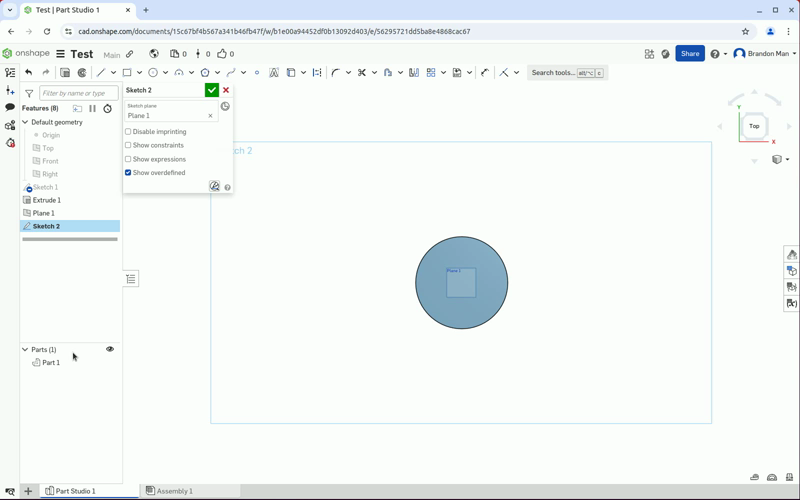
key(y)
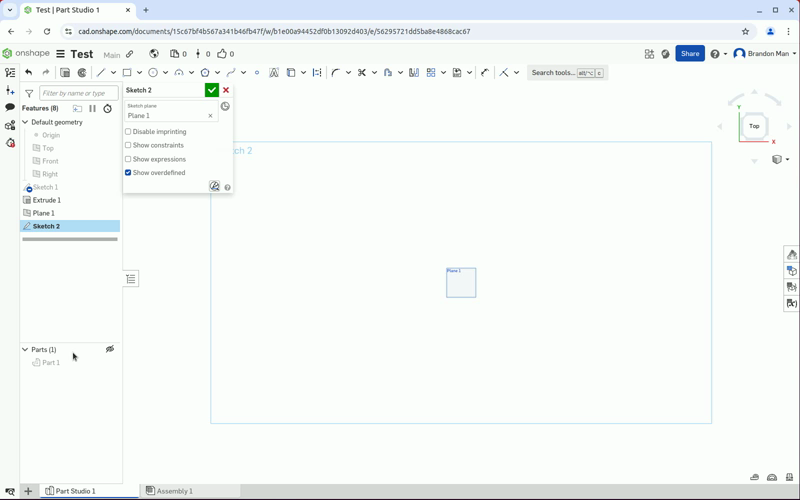
key(l)
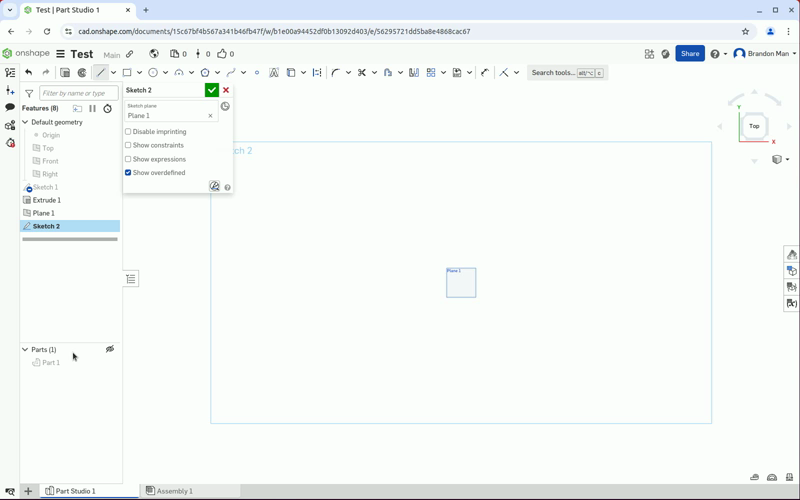
key_down(shift)
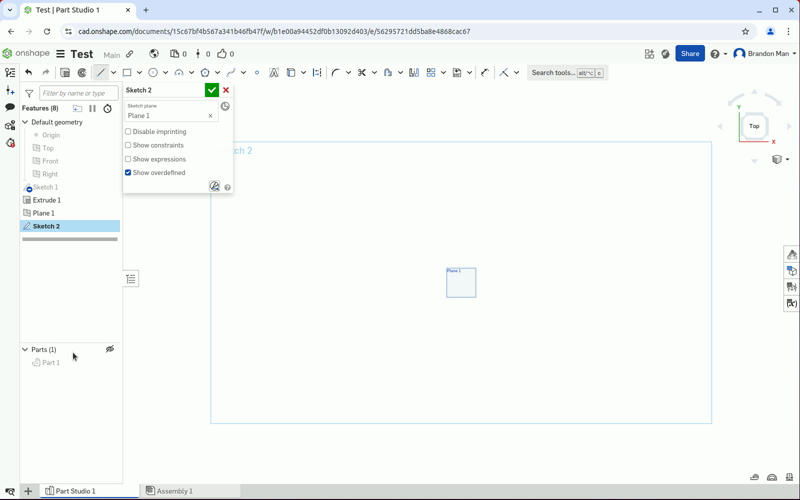
mouse_move(438, 300)
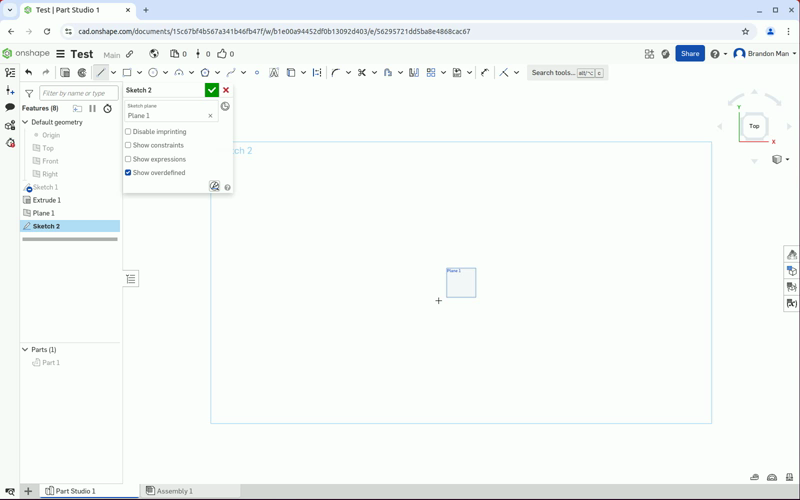
click(438, 300)
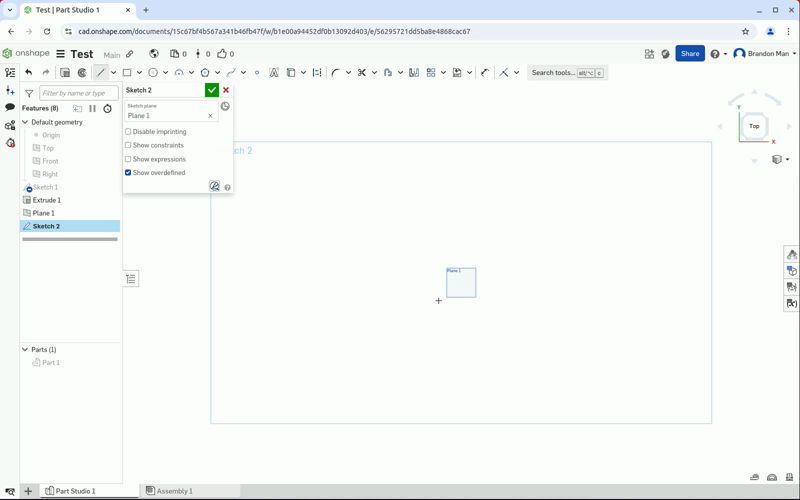
key_up(shift)
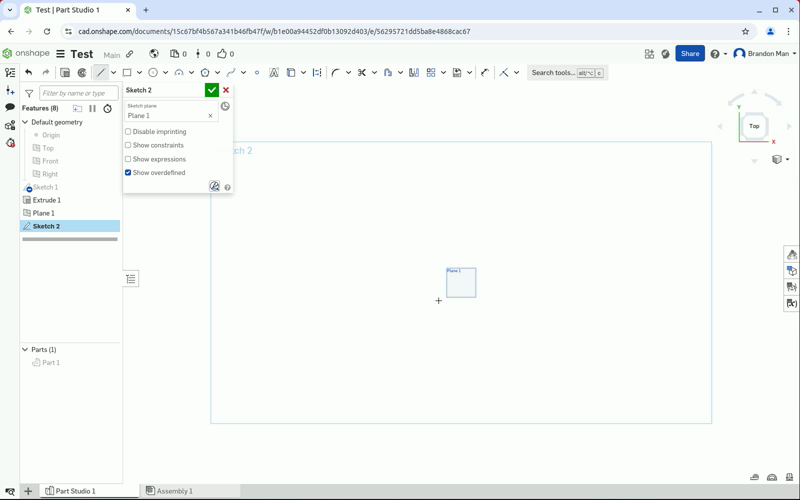
key_down(shift)
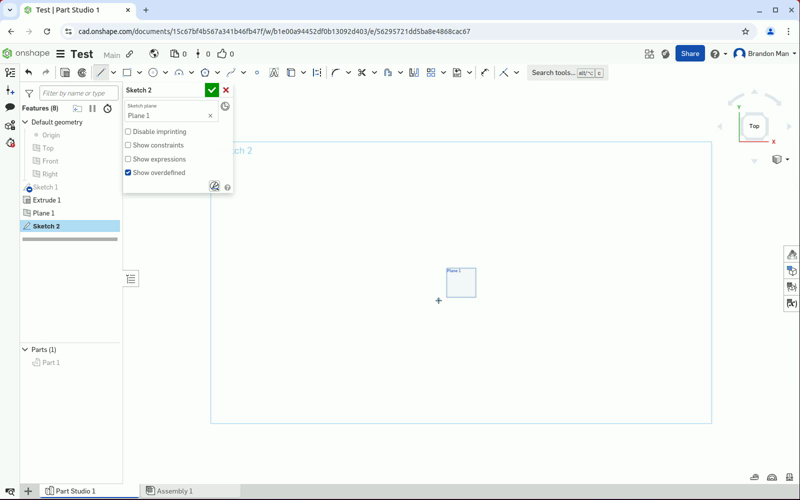
mouse_move(468, 300)
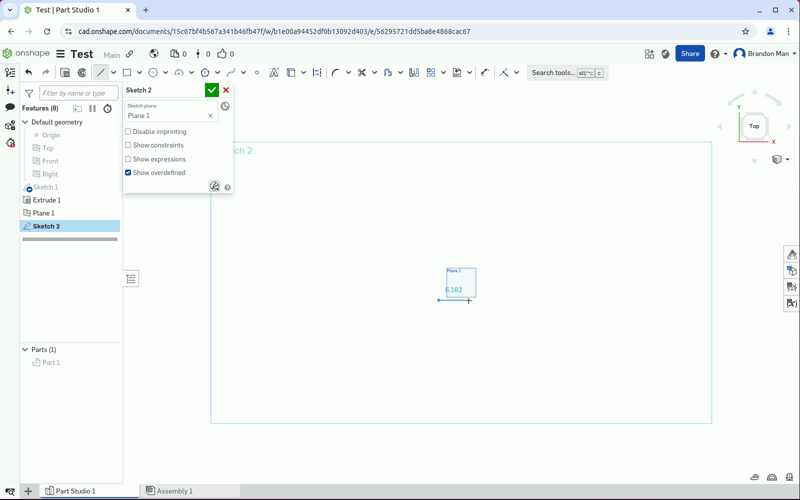
mouse_move(483, 300)
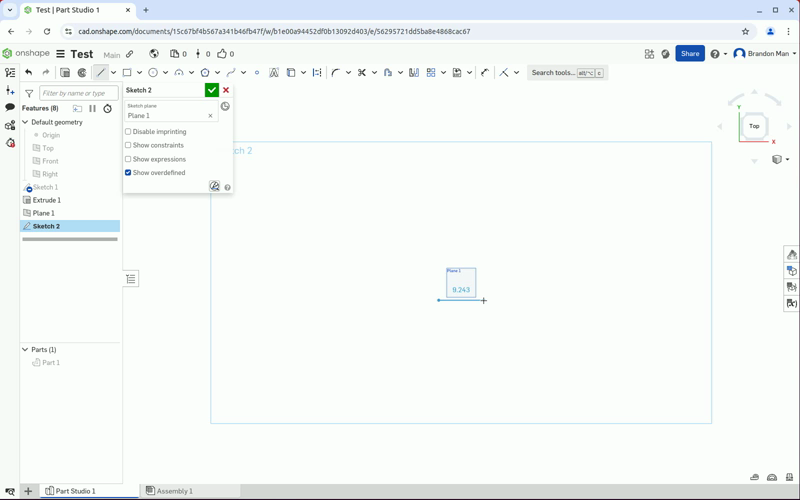
click(483, 300)
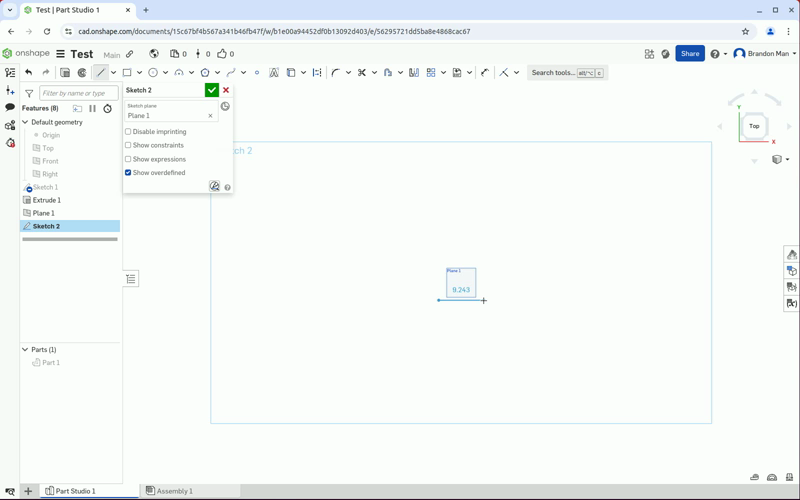
key_up(shift)
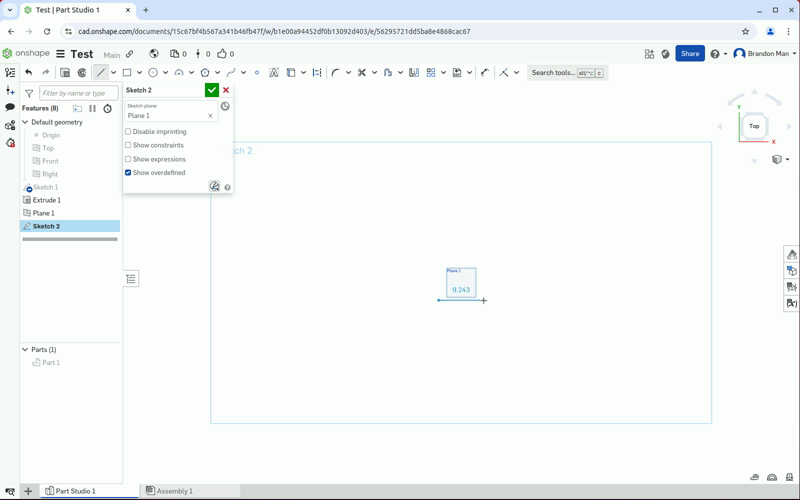
key_down(shift)
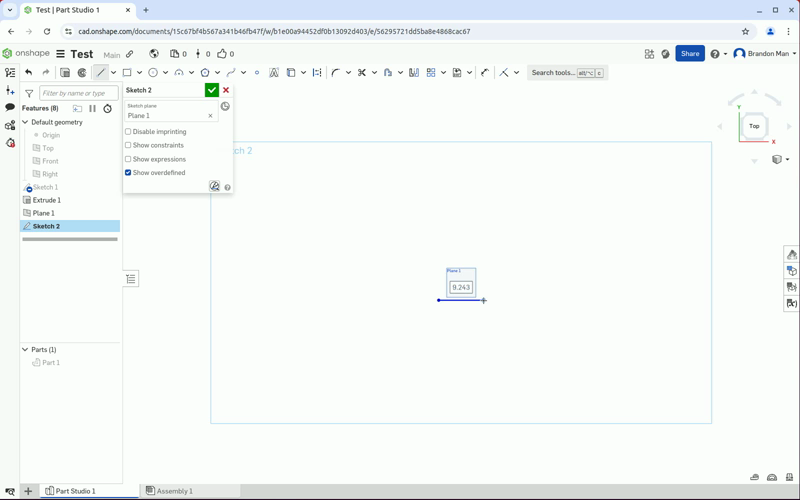
mouse_move(513, 300)
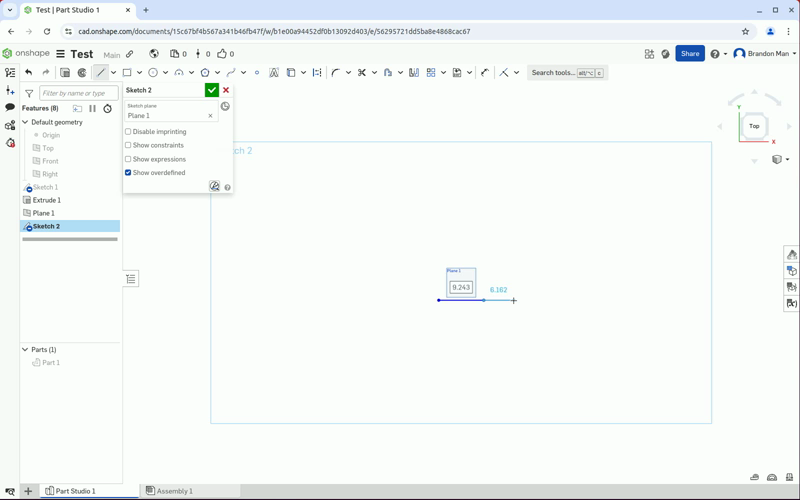
mouse_move(483, 264)
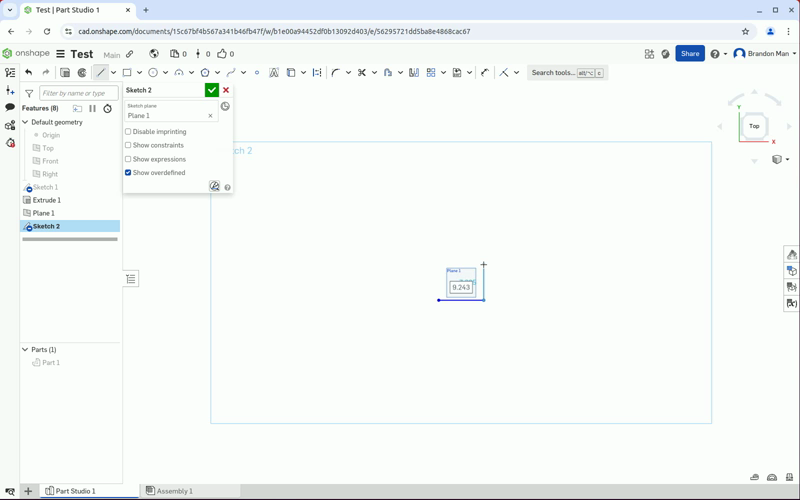
click(483, 264)
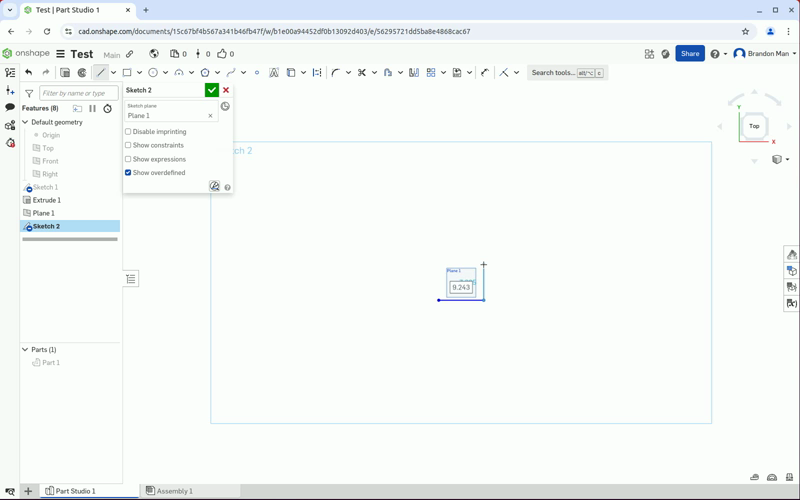
key_up(shift)
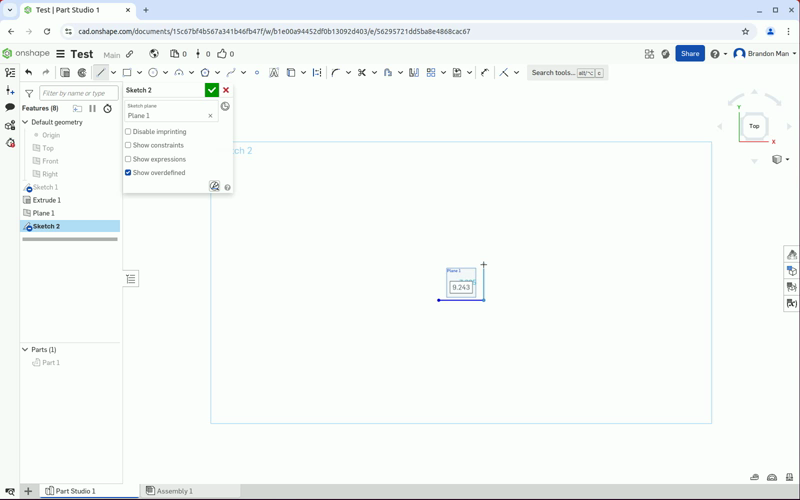
key_down(shift)
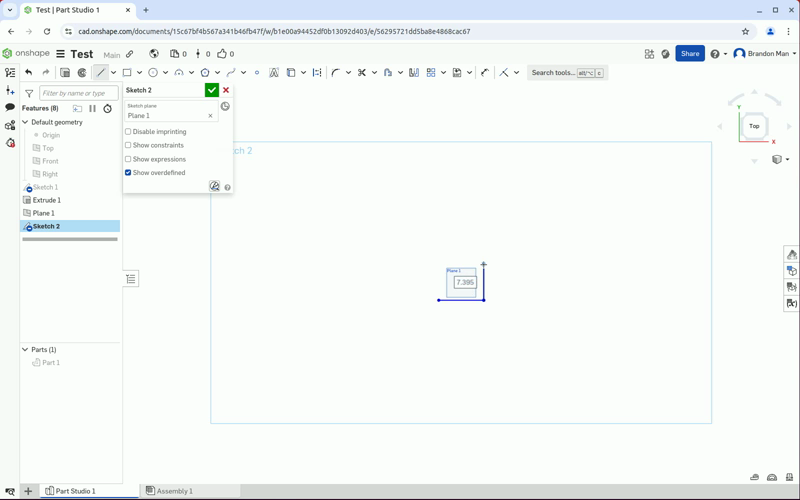
mouse_move(513, 264)
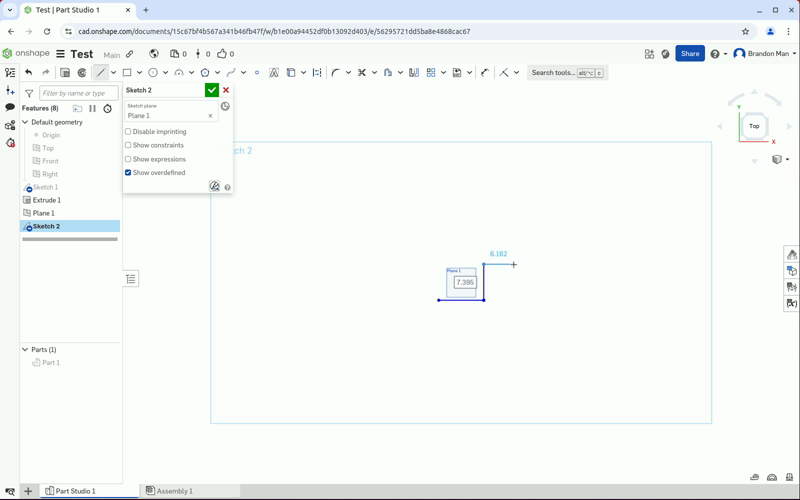
mouse_move(438, 264)
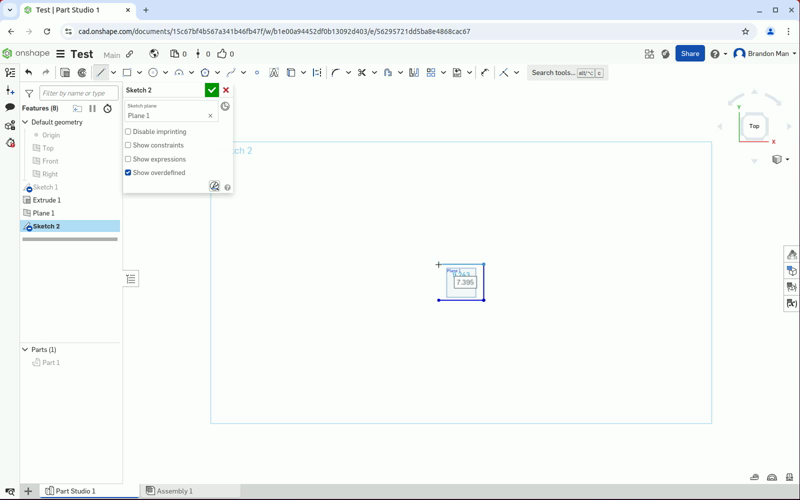
click(438, 264)
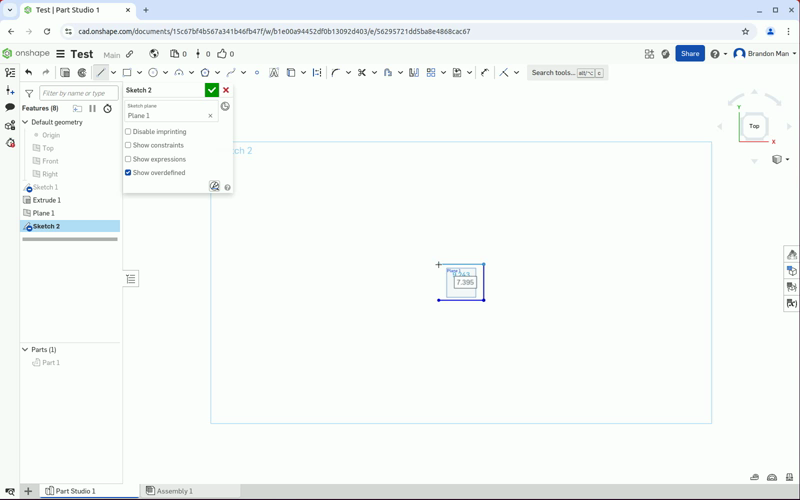
key_up(shift)
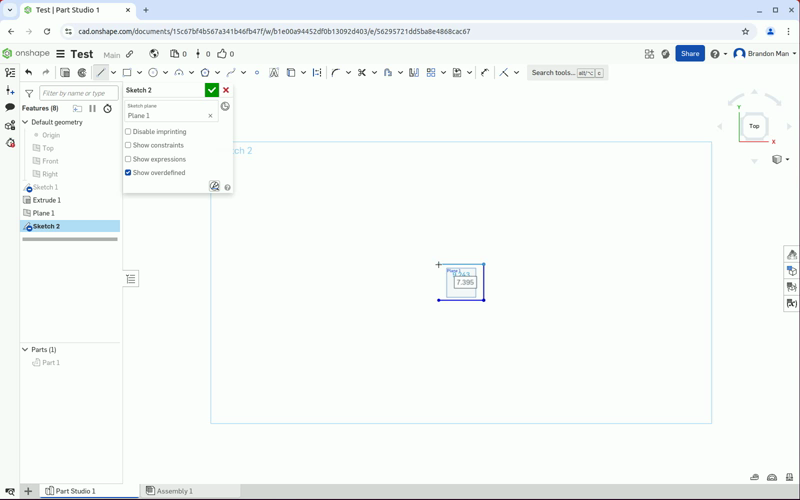
mouse_move(468, 264)
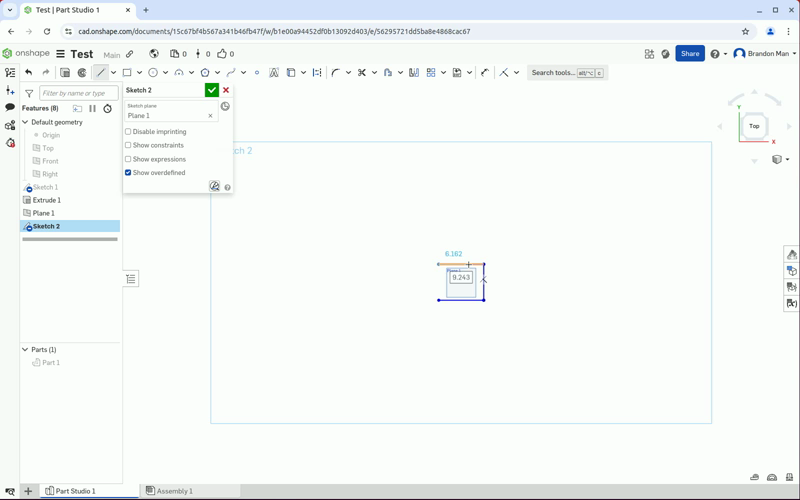
key_down(shift)
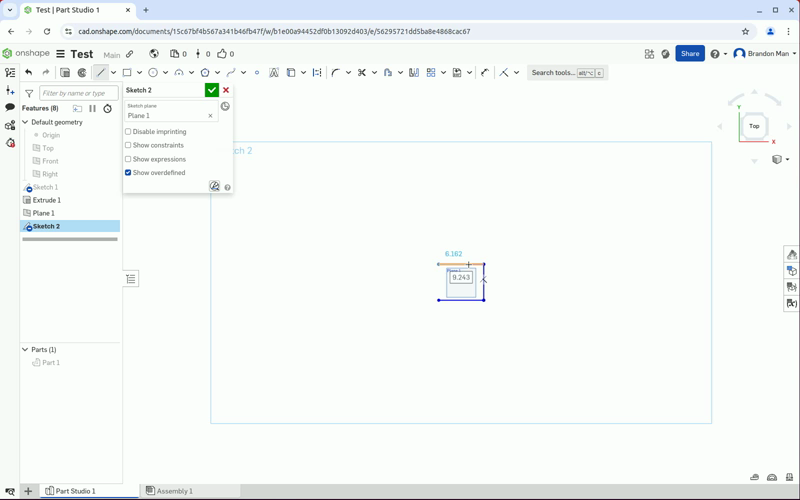
mouse_move(438, 300)
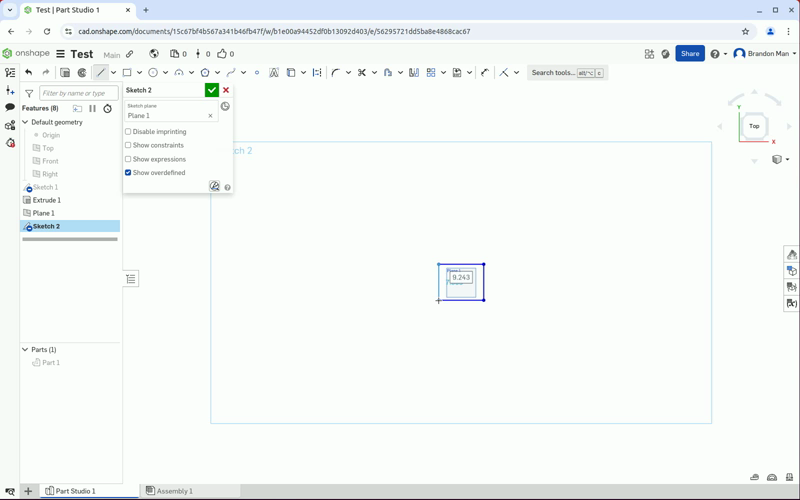
key_up(shift)
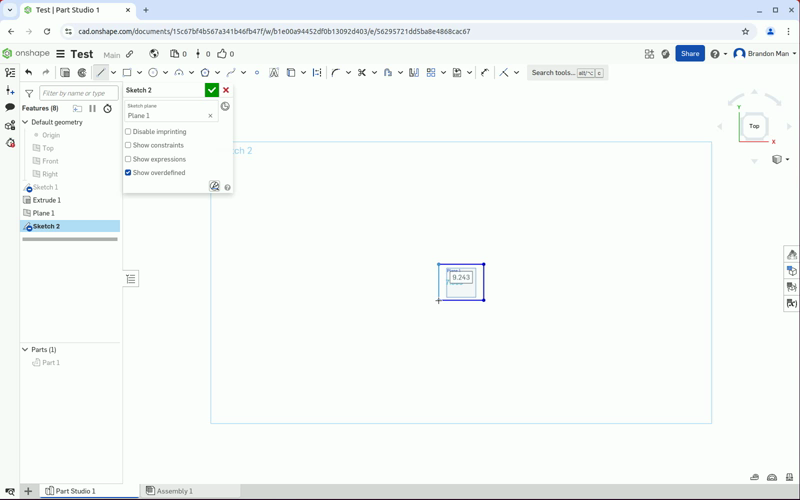
click(438, 300)
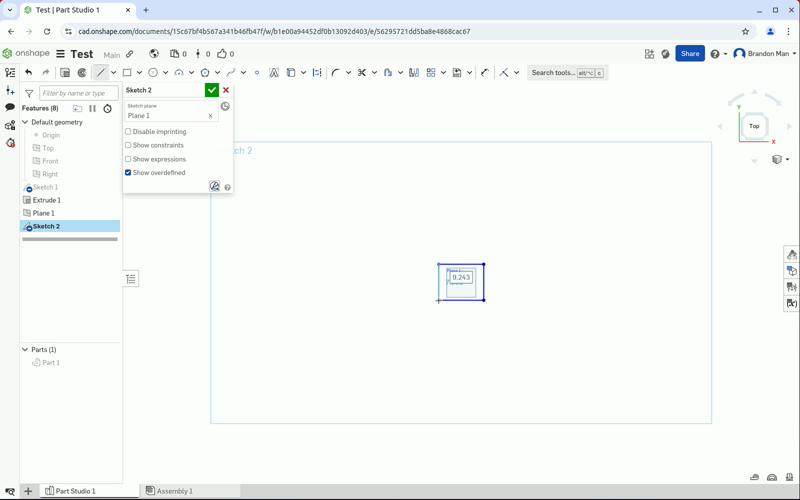
key(esc)
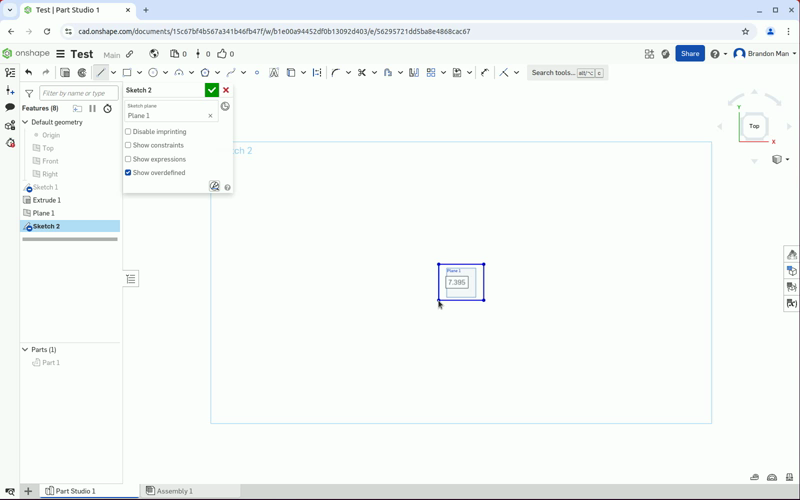
mouse_move(445, 271)
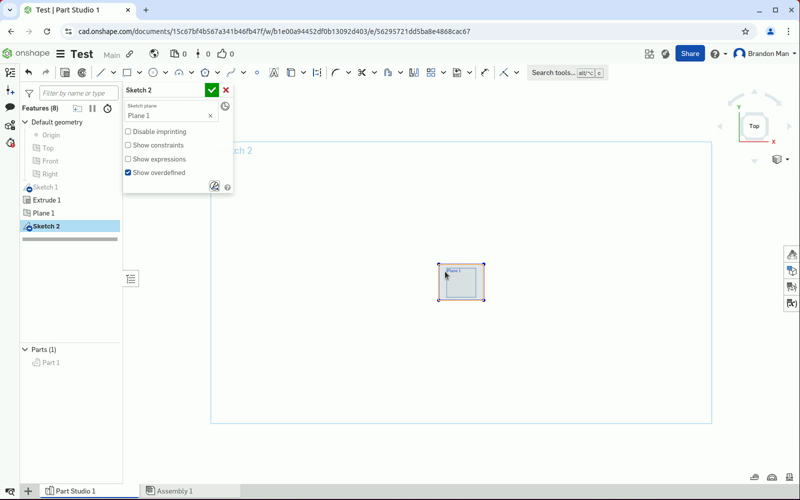
scroll(6)
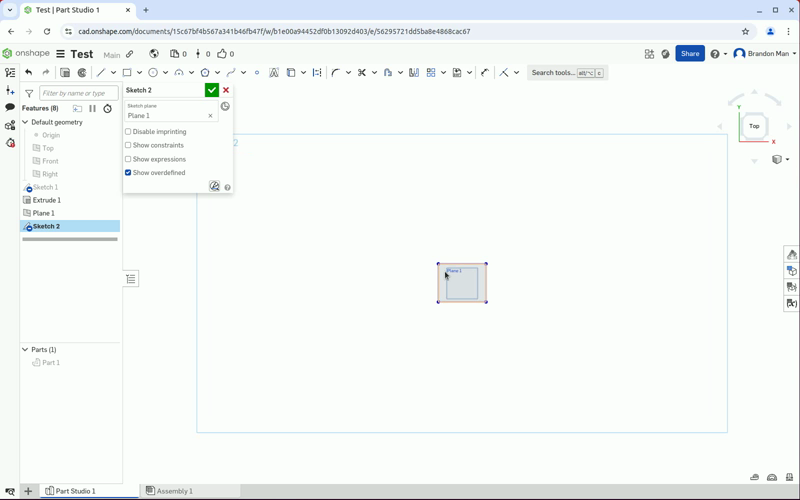
scroll(6)
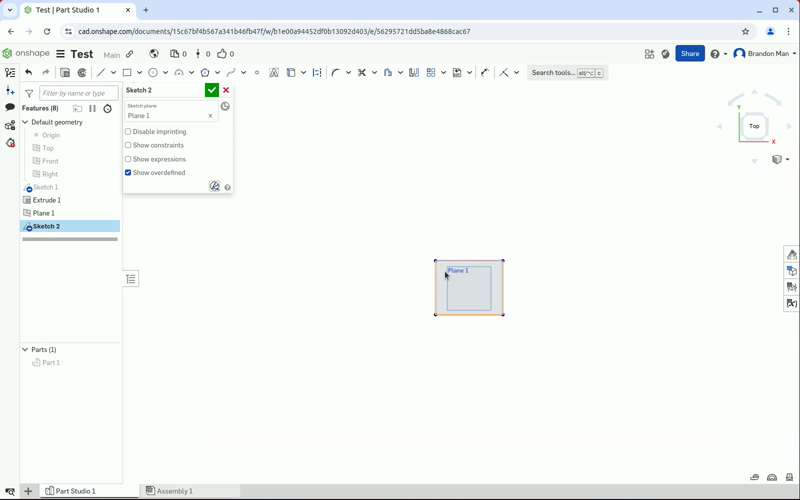
scroll(6)
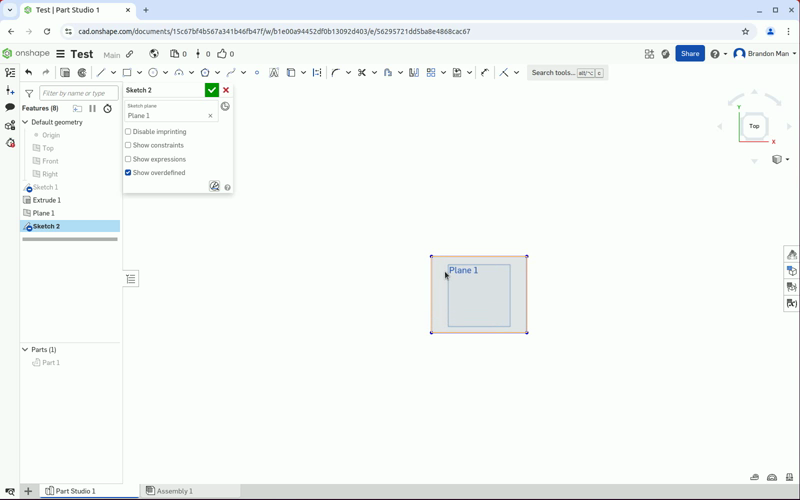
scroll(6)
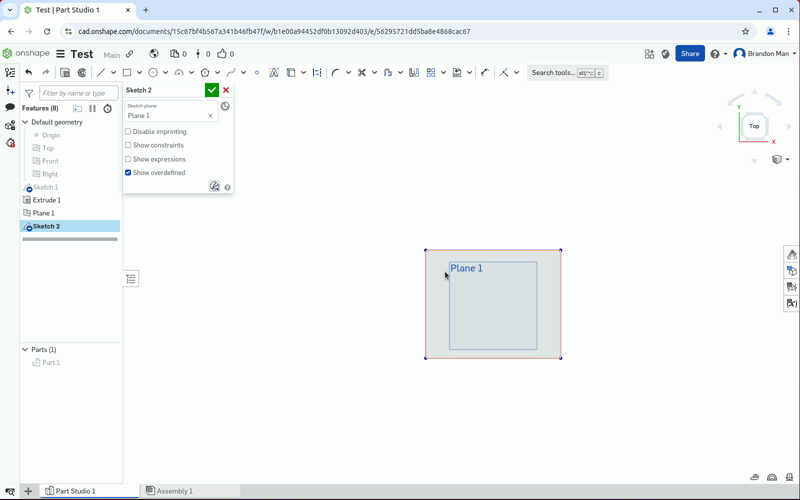
scroll(6)
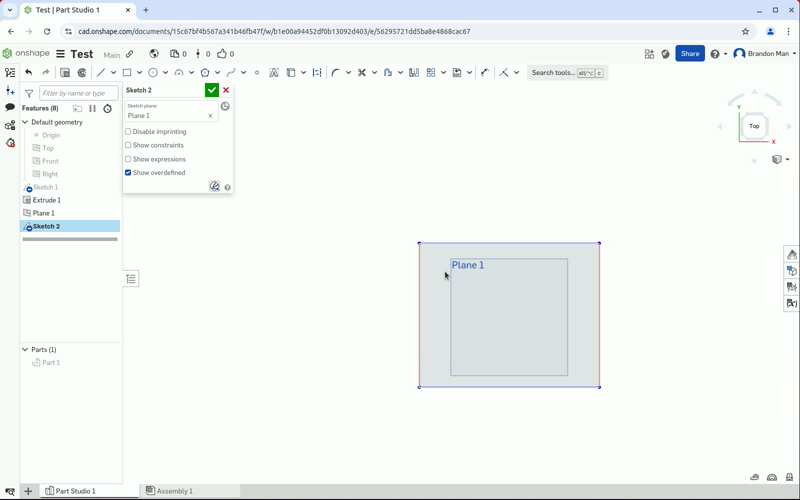
scroll(6)
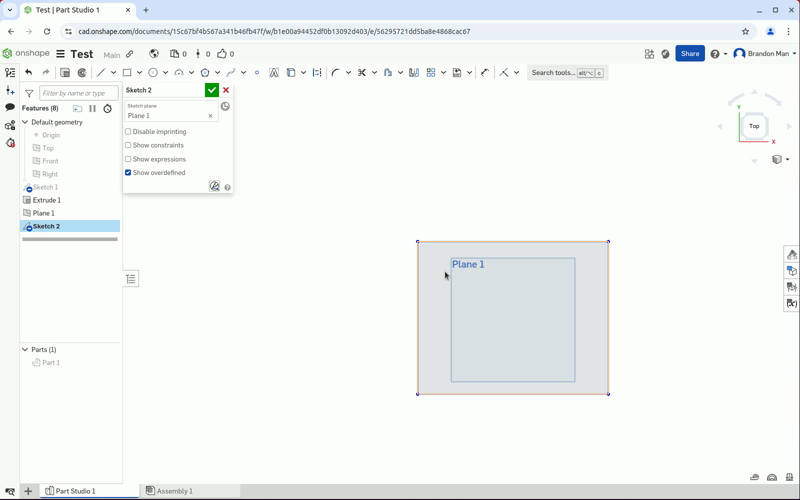
scroll(6)
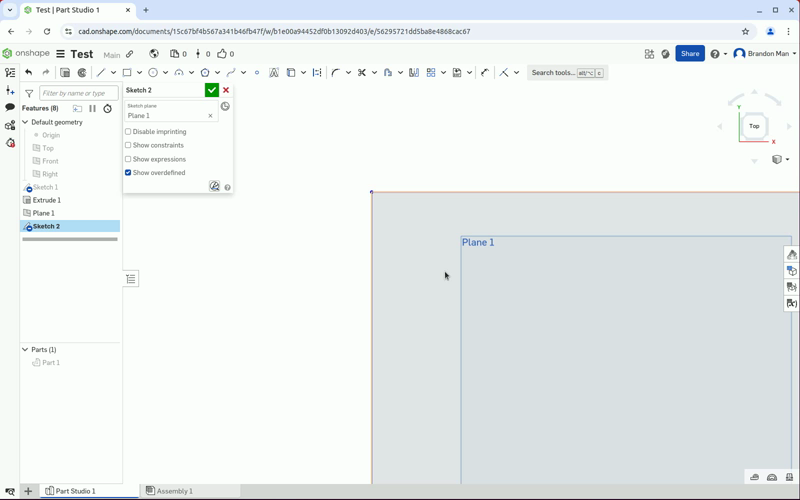
click(445, 271)
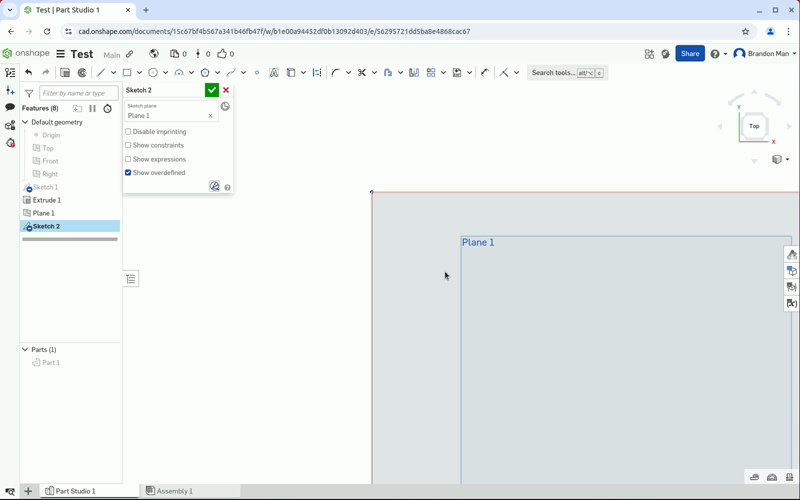
scroll(-6)
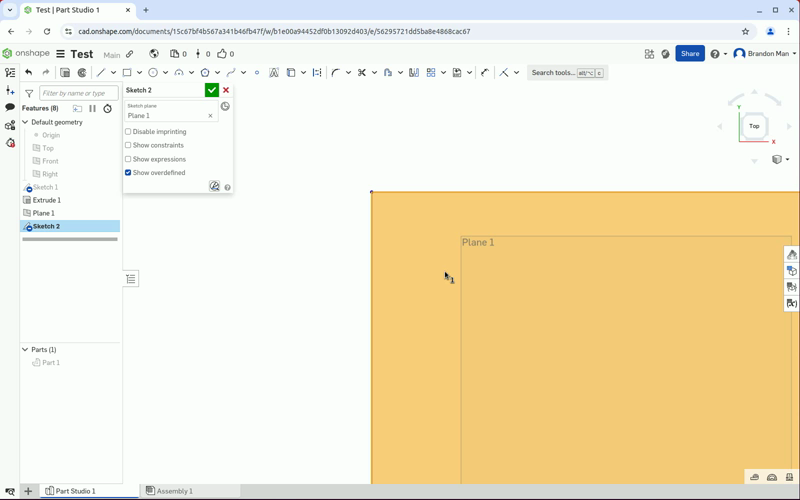
scroll(-6)
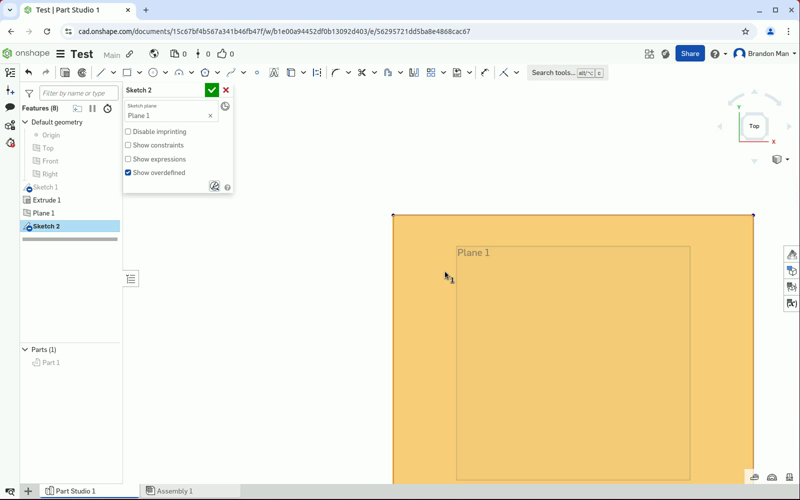
scroll(-6)
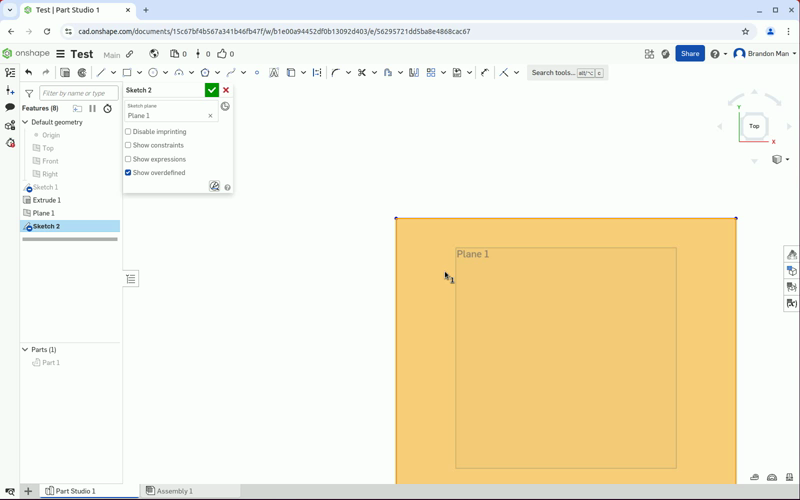
scroll(-6)
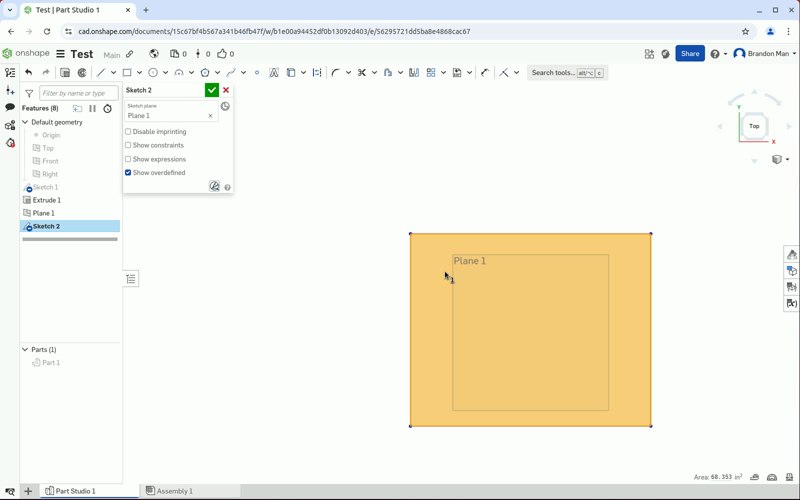
scroll(-6)
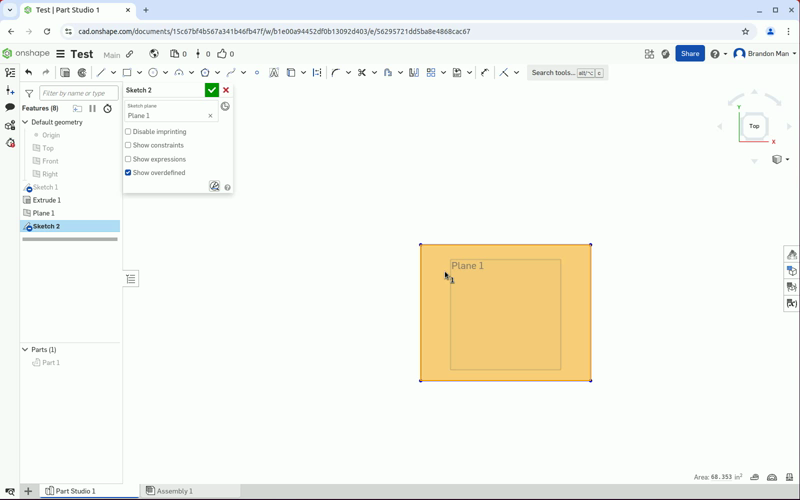
scroll(-6)
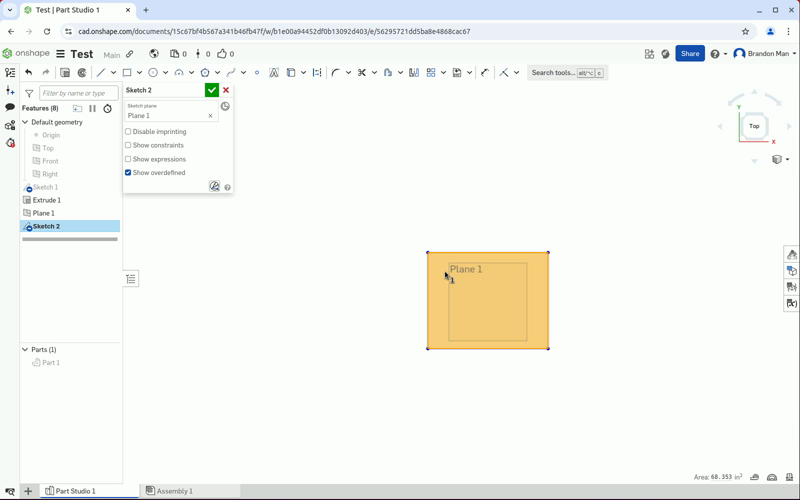
scroll(-6)
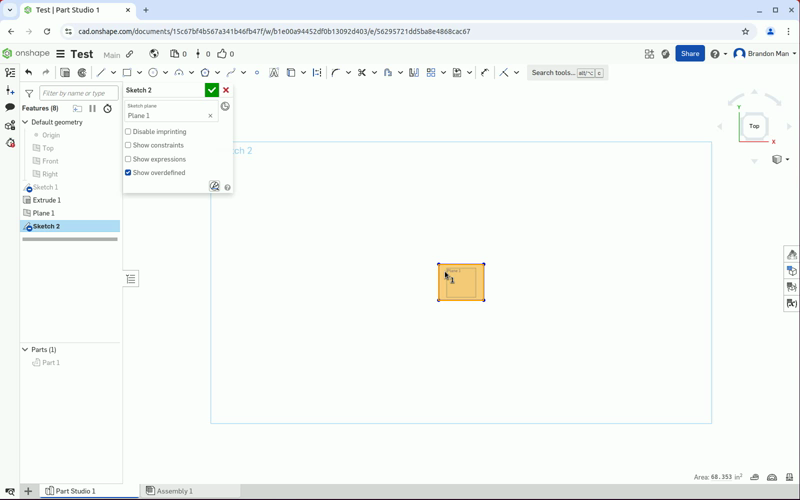
mouse_move(73, 352)
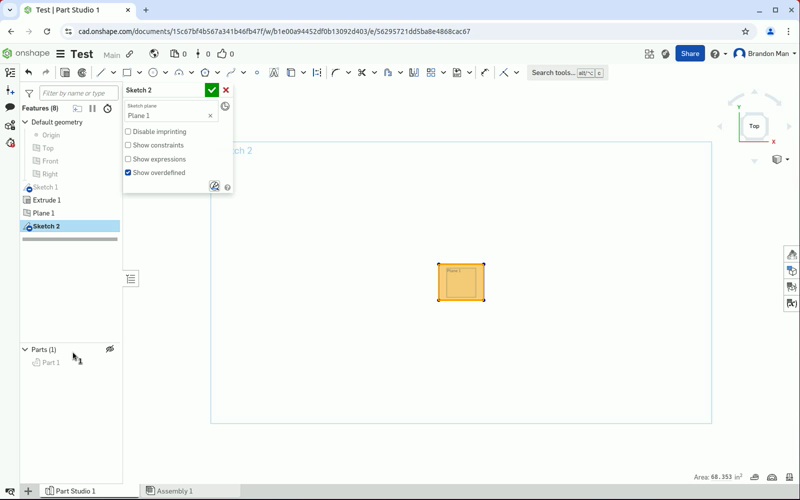
key(shift+y)
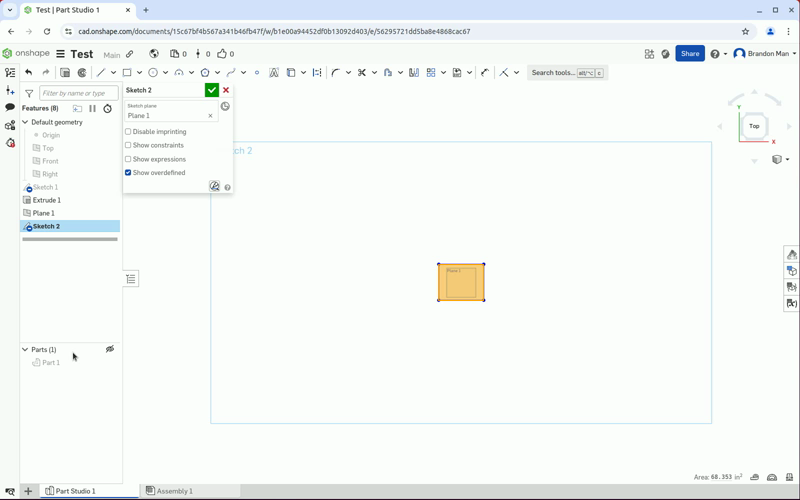
key(shift+e)
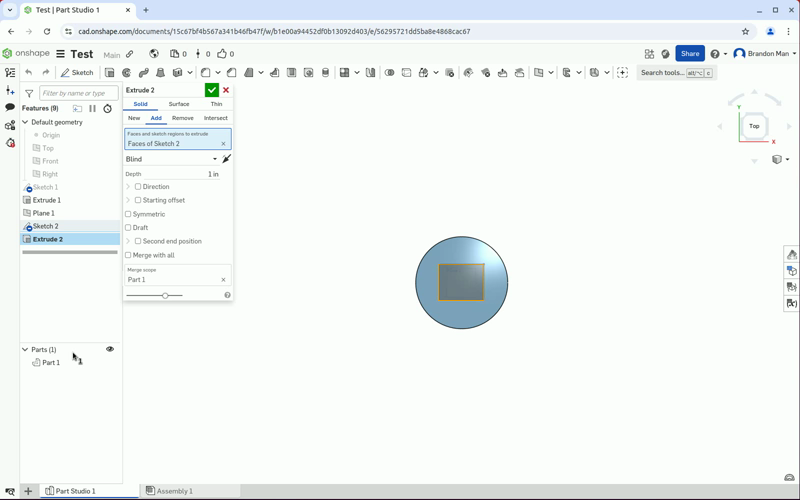
mouse_move(143, 106)
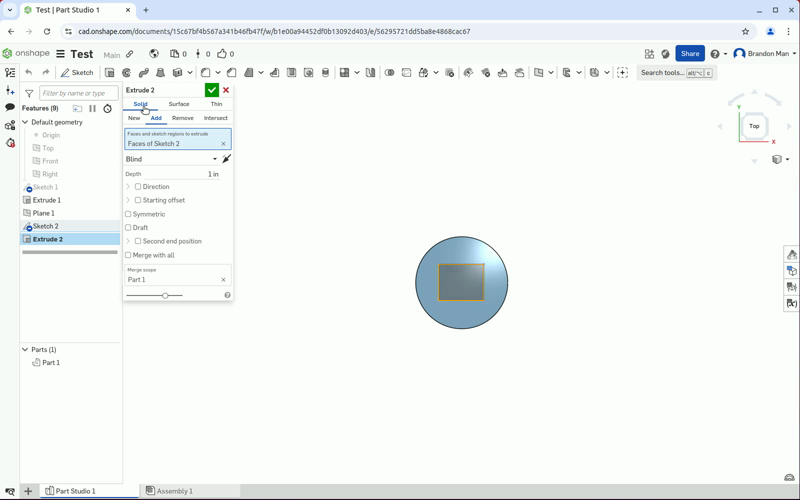
click(143, 106)
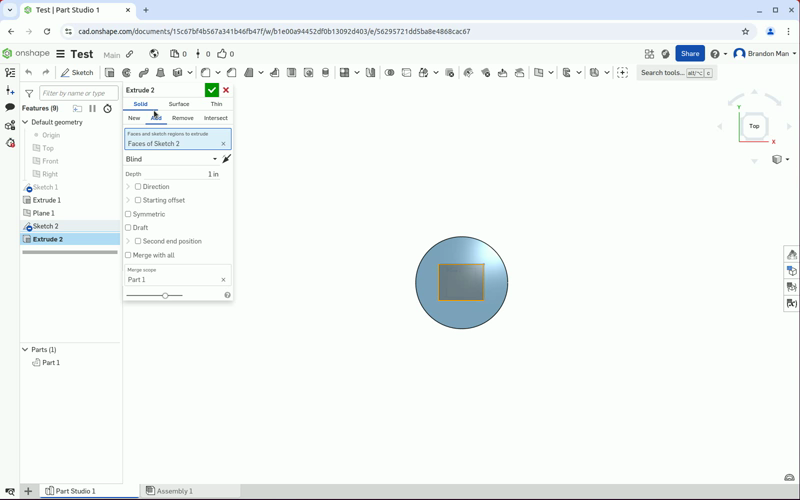
mouse_move(186, 120)
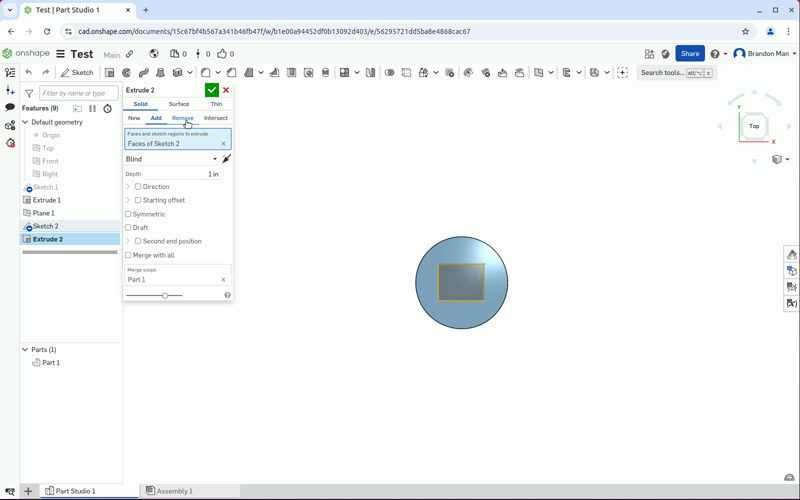
click(186, 120)
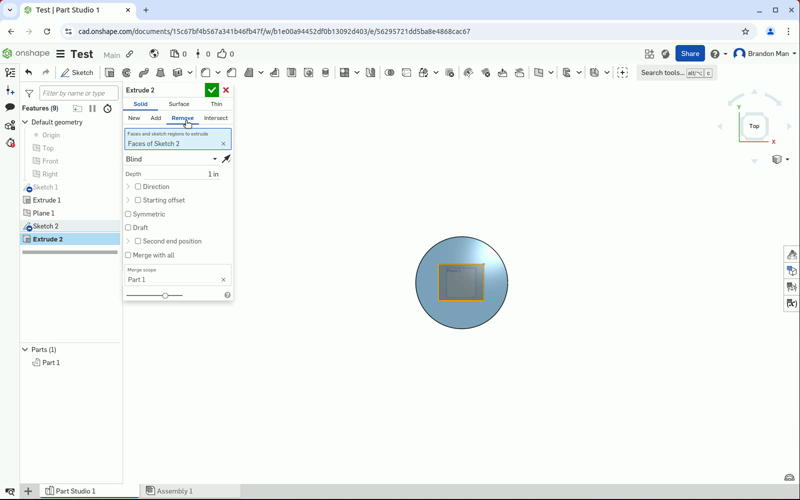
key(tab, 4)
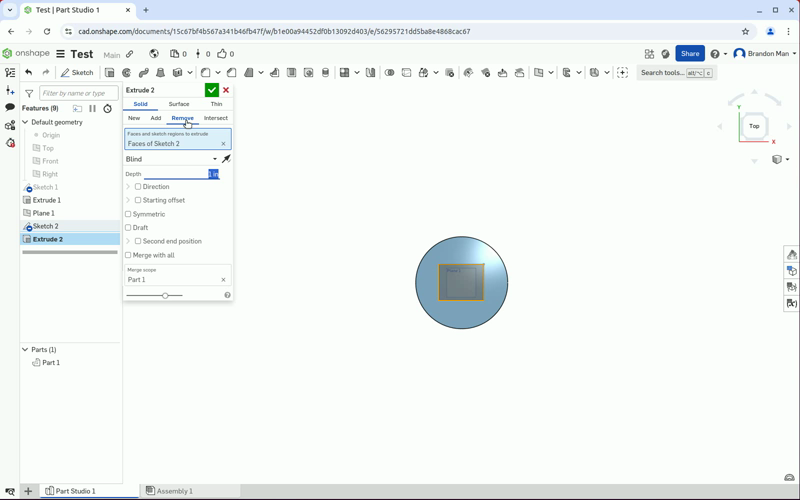
text(23.108)
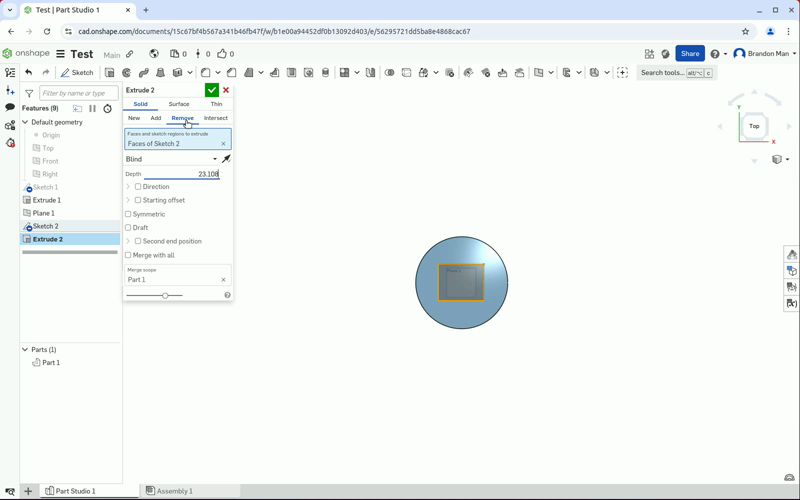
key(tab, 6)
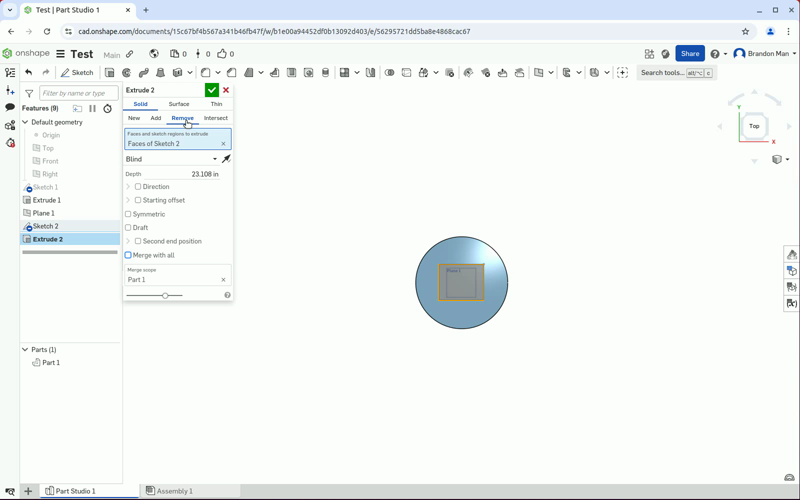
key(space)
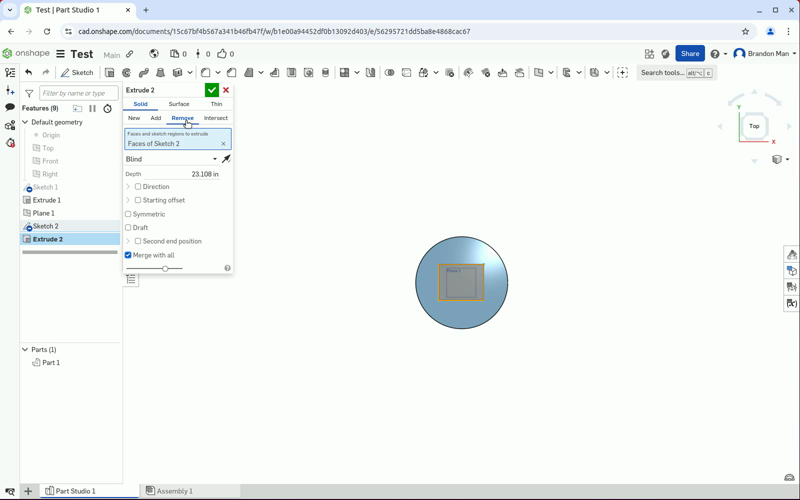
key(enter)
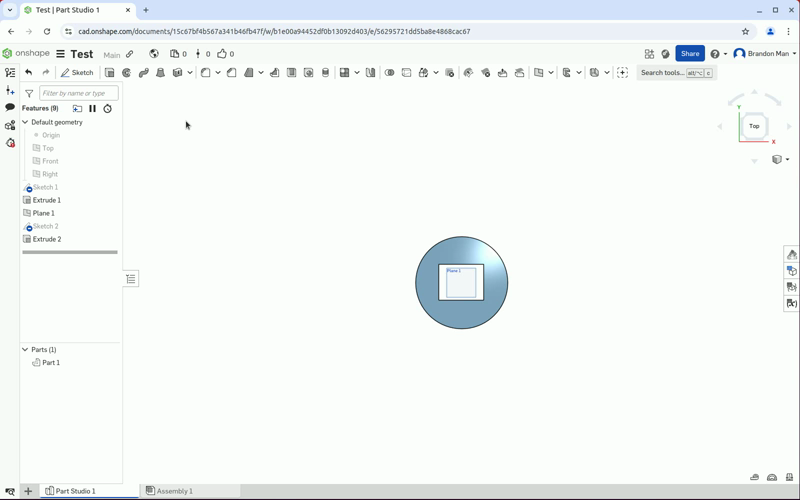
key(shift+h)
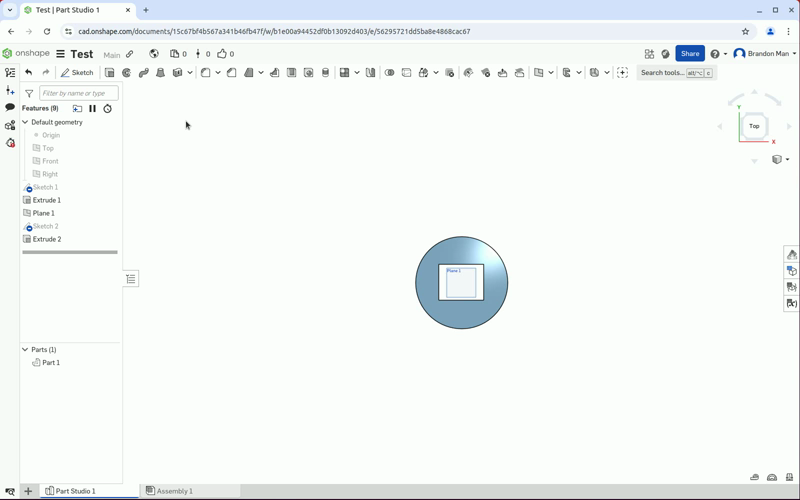
key(shift+h)
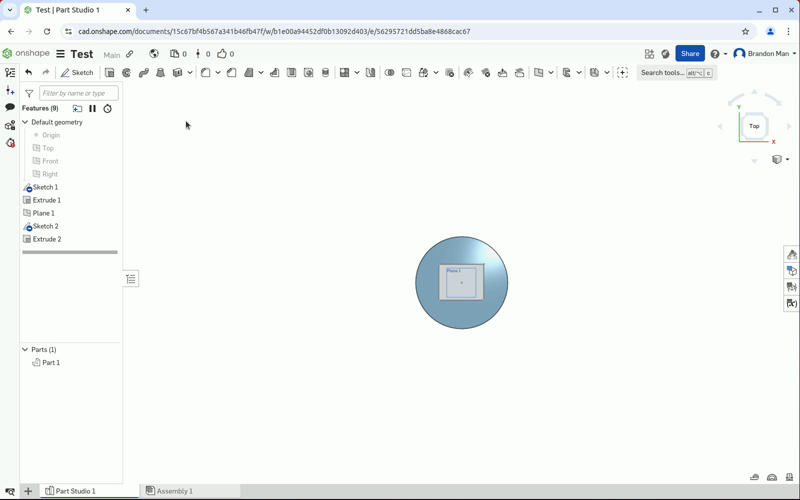
key(shift+7)
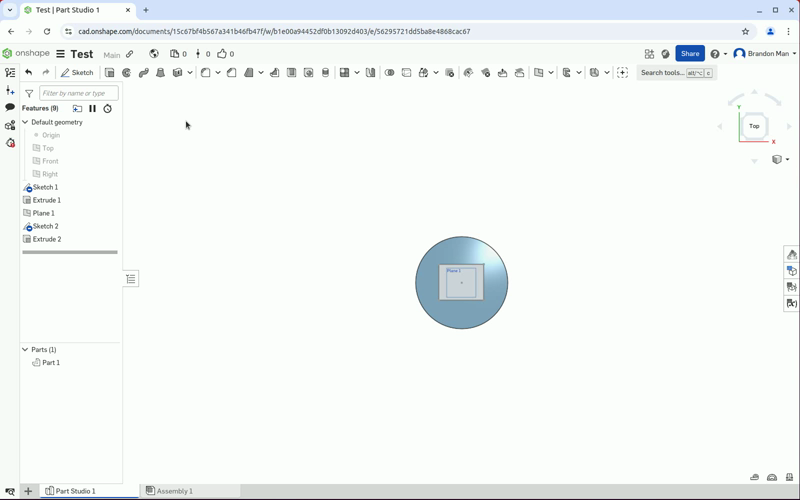
key(up, 3)
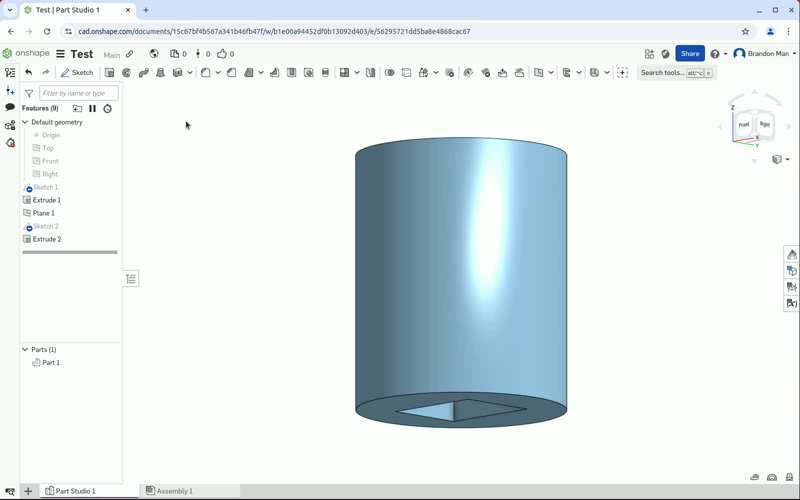
key(left, 3)
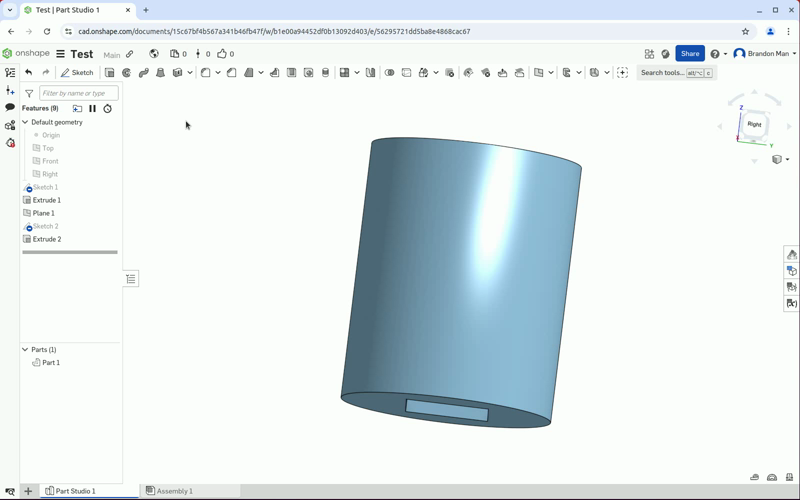
key(right, 3)
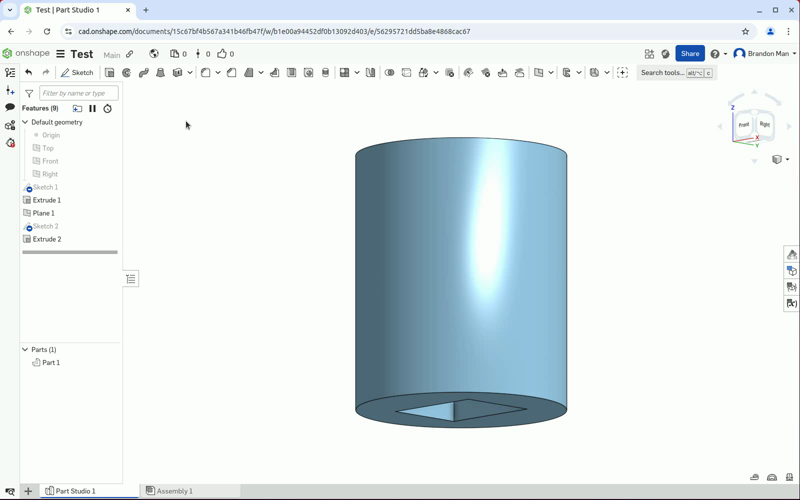
key(down, 3)
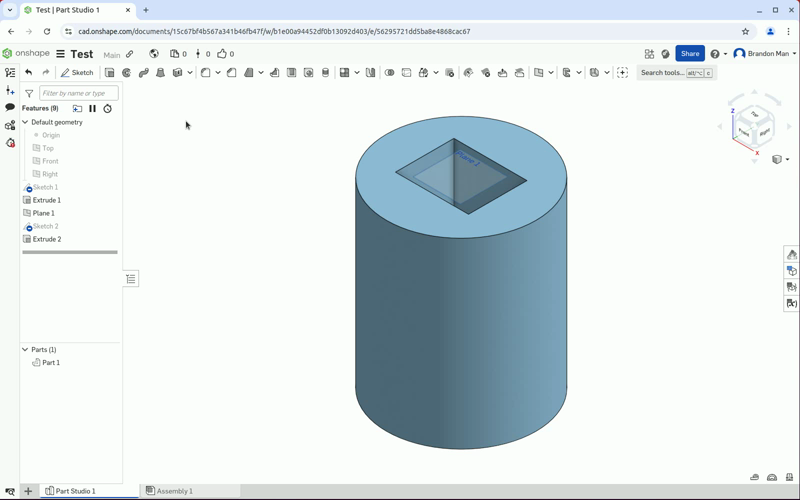
mouse_move(73, 189)
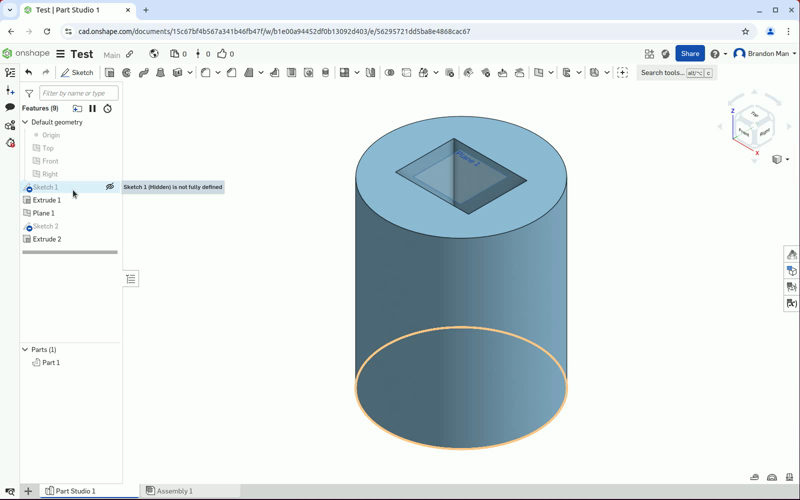
click(73, 189)